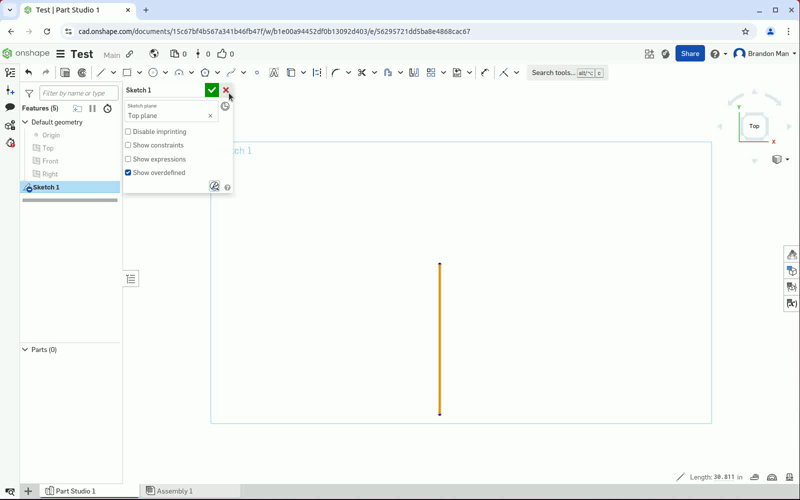
key(shift+h)
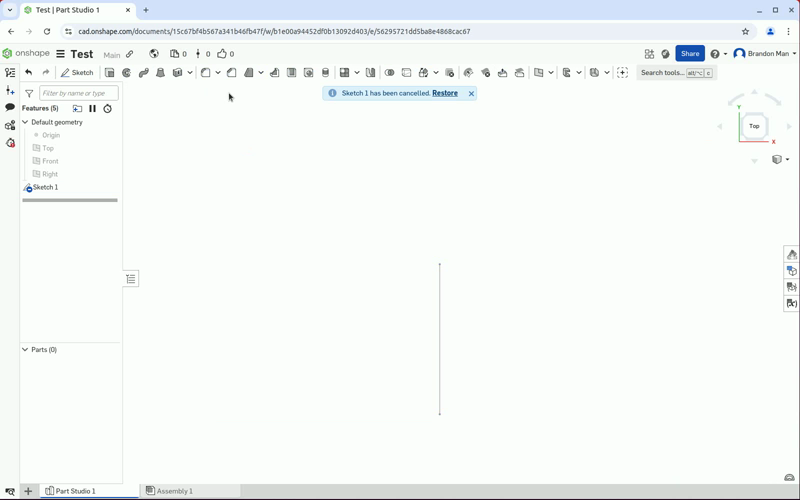
key(shift+s)
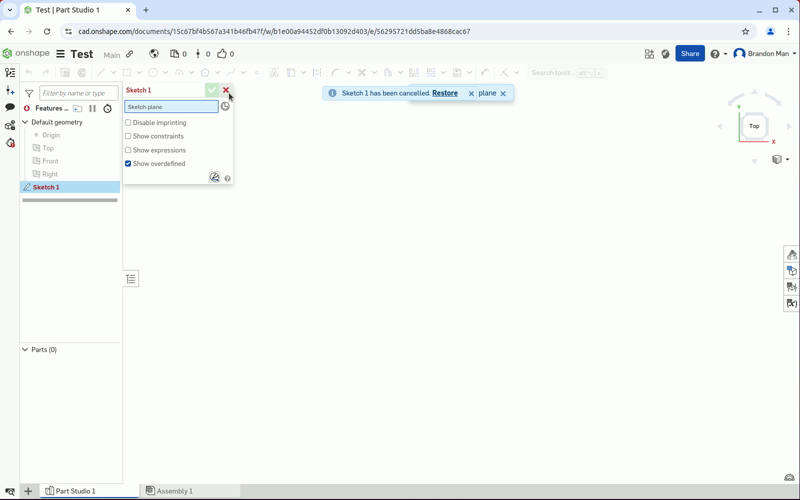
mouse_move(73, 150)
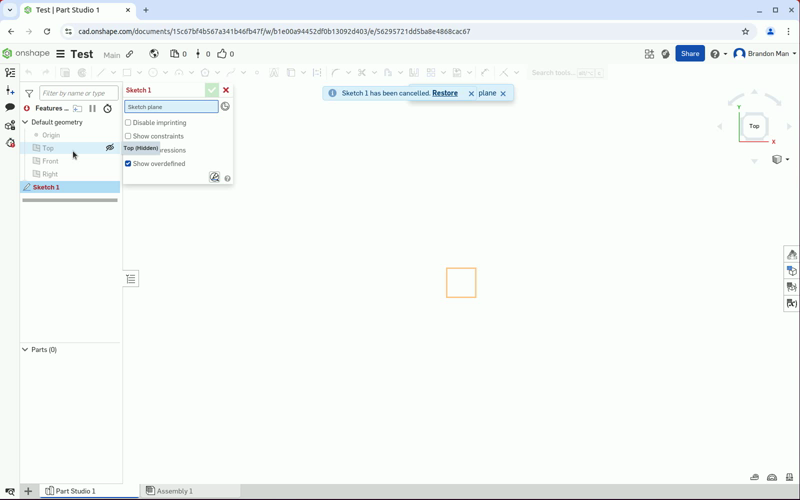
click(73, 150)
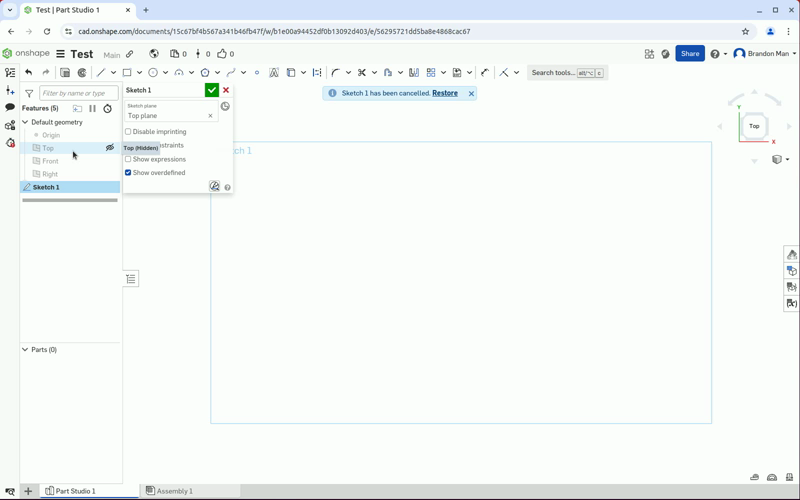
mouse_move(73, 352)
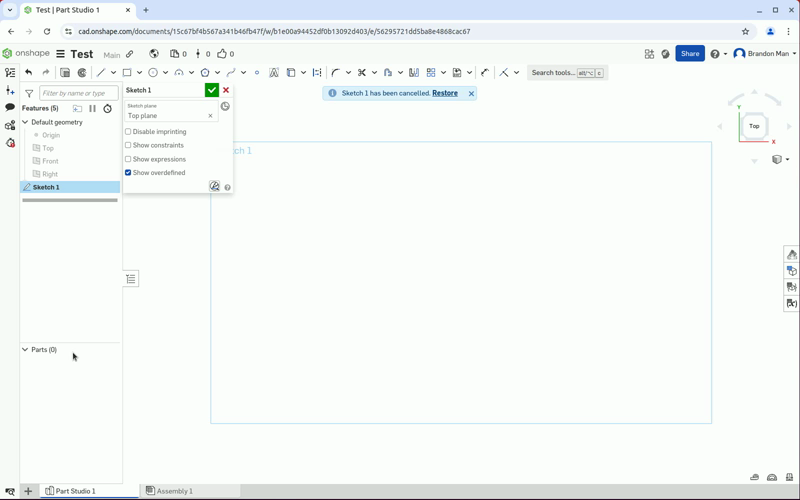
key(y)
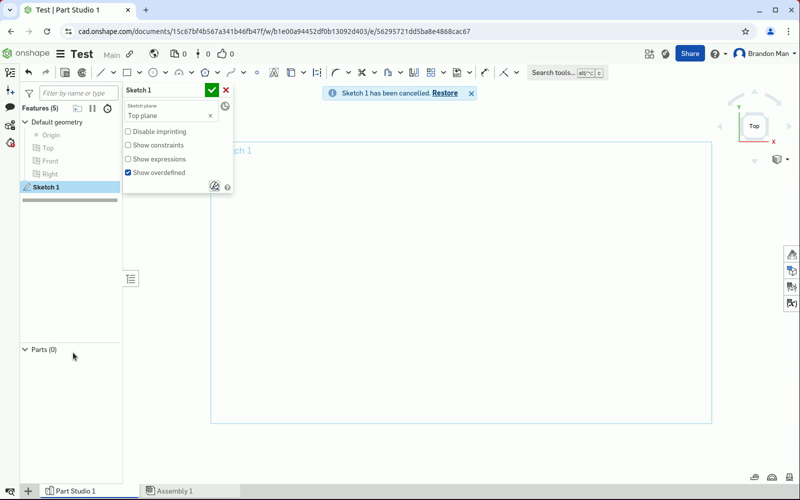
key(l)
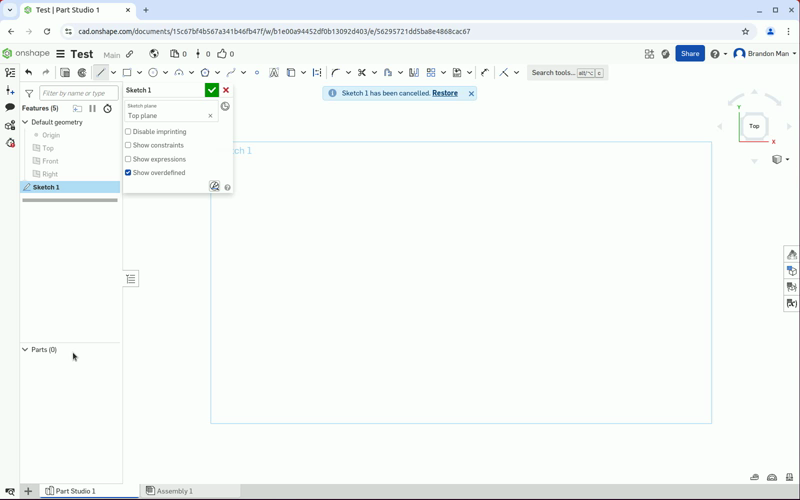
key_down(shift)
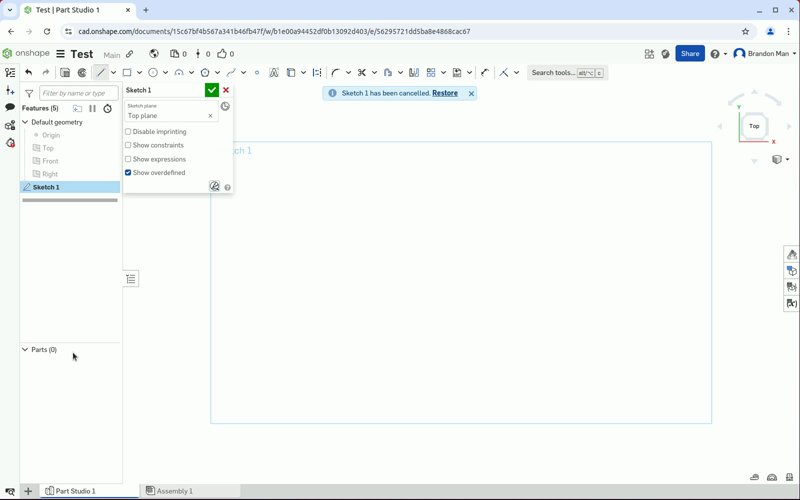
mouse_move(349, 282)
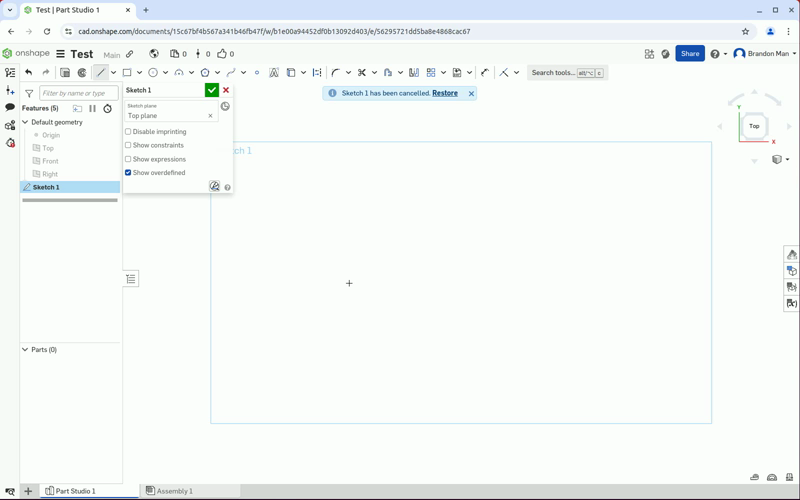
click(349, 282)
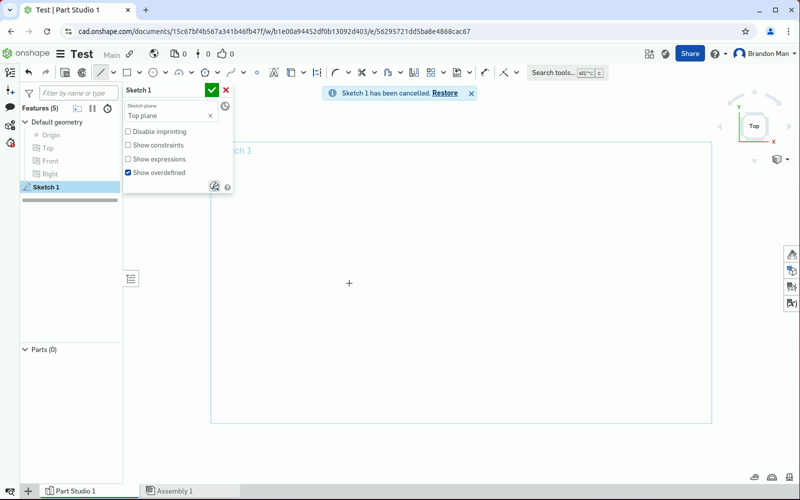
key_up(shift)
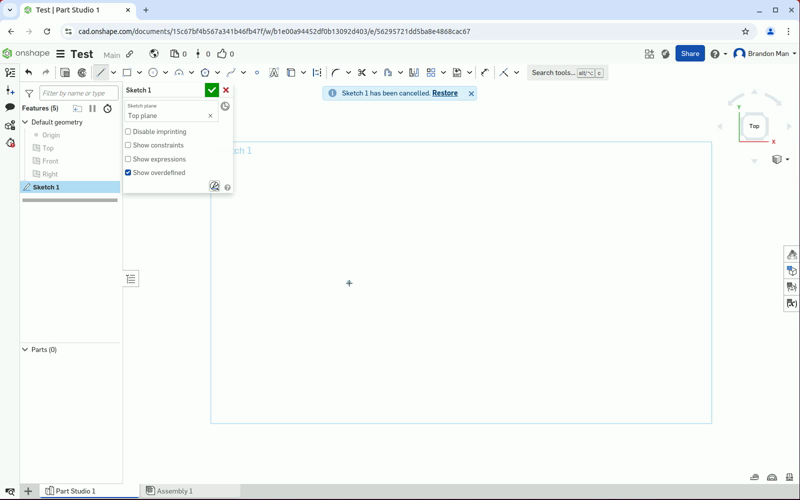
key_down(shift)
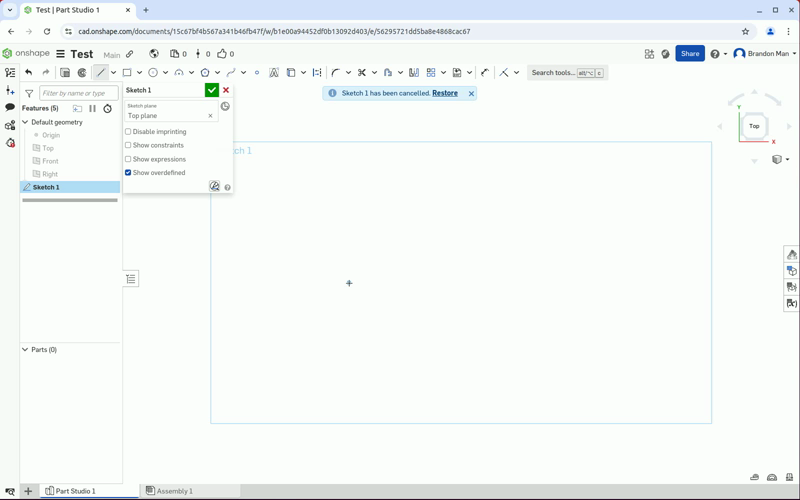
mouse_move(405, 378)
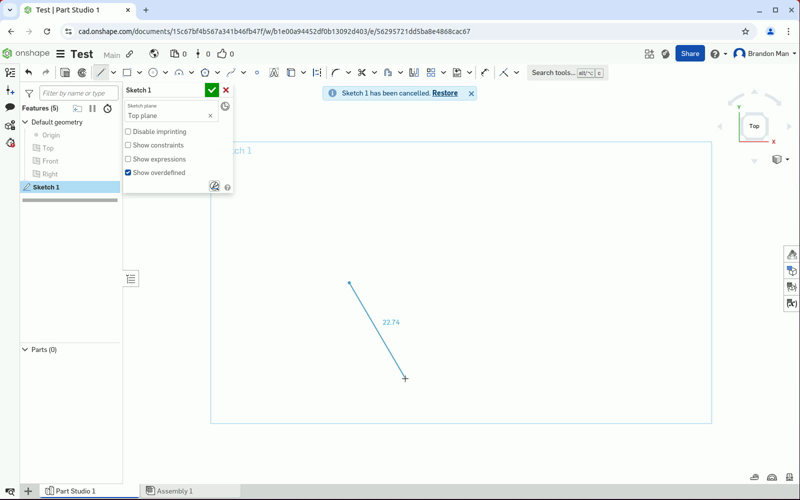
click(405, 378)
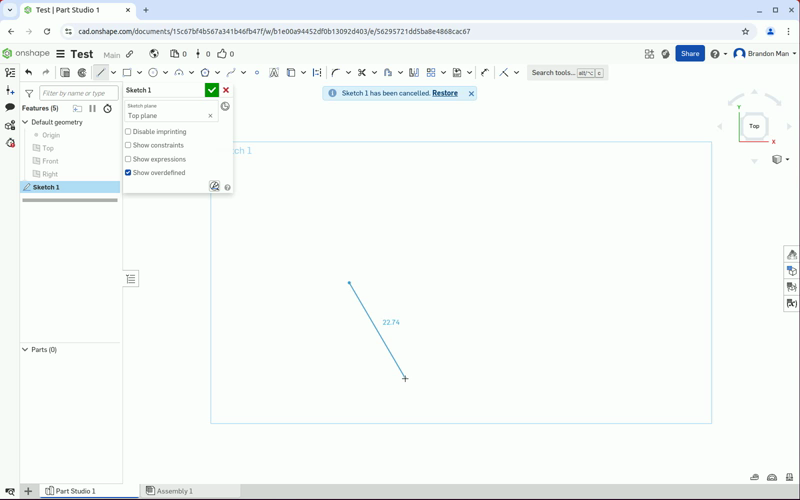
key_up(shift)
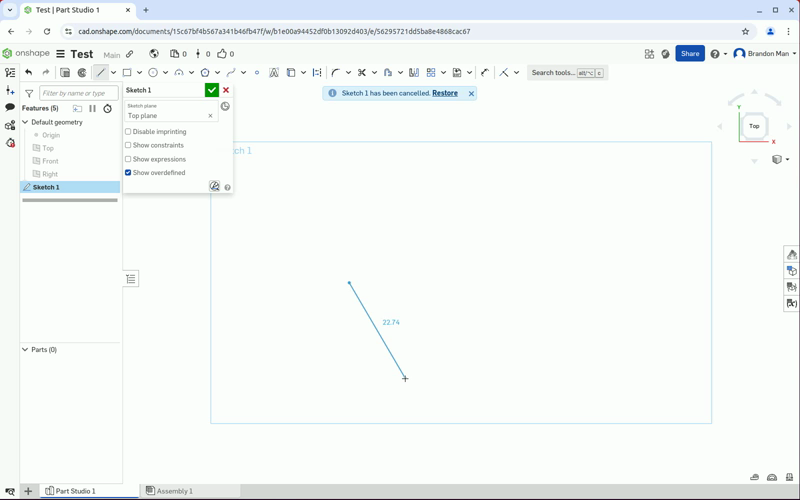
key_down(shift)
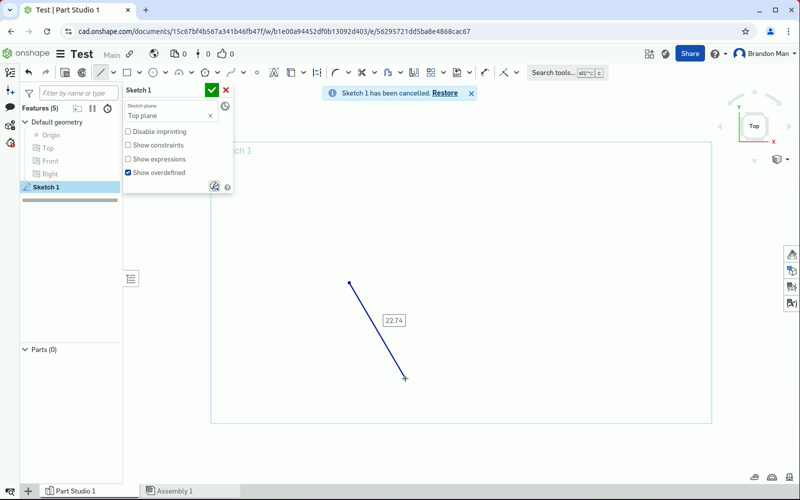
mouse_move(514, 378)
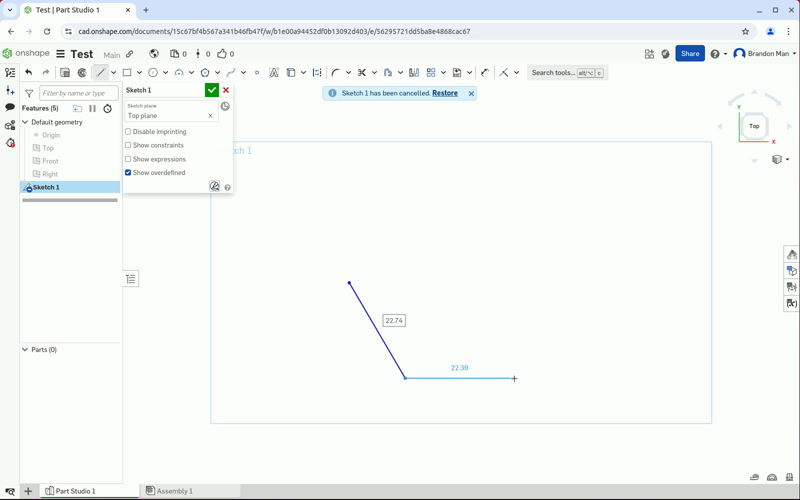
click(514, 378)
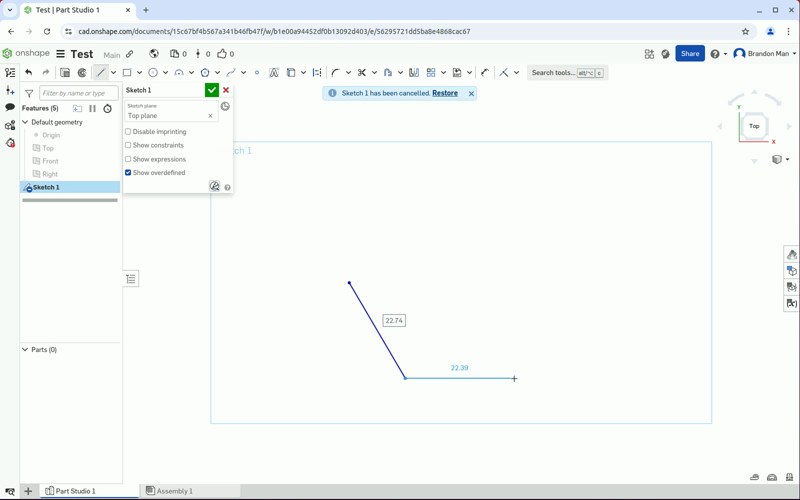
key_up(shift)
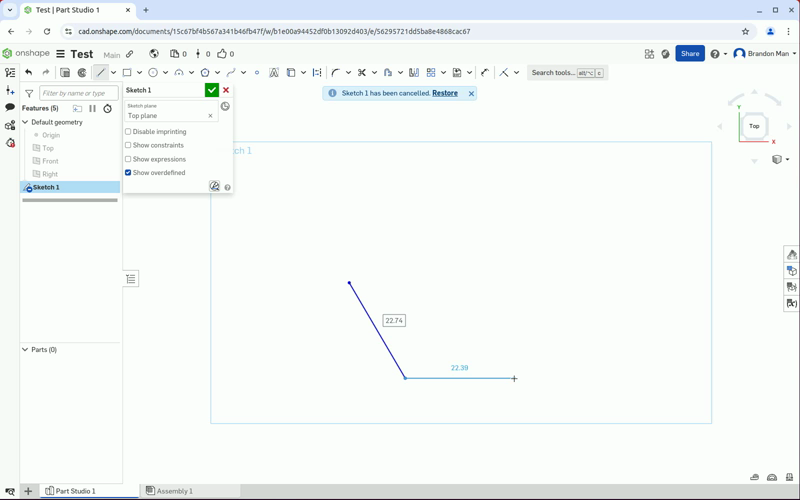
key_down(shift)
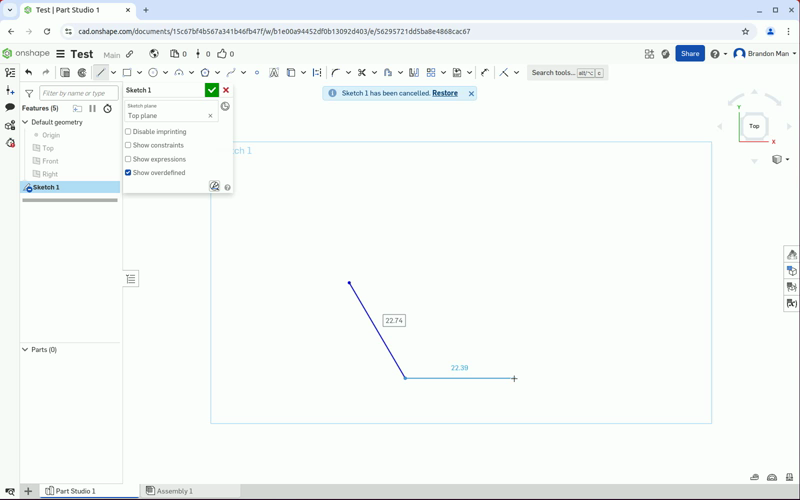
mouse_move(569, 282)
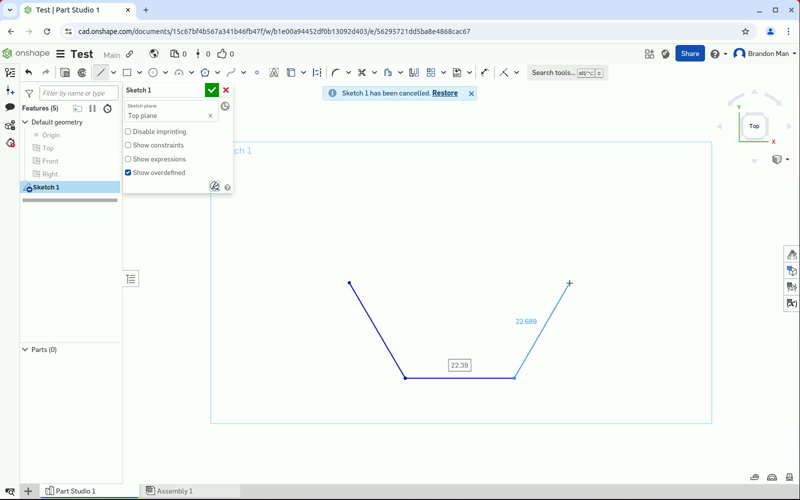
click(569, 282)
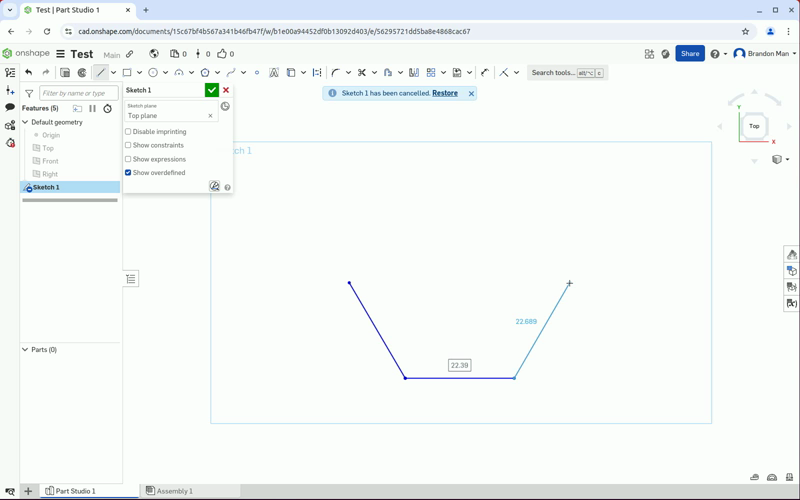
key_up(shift)
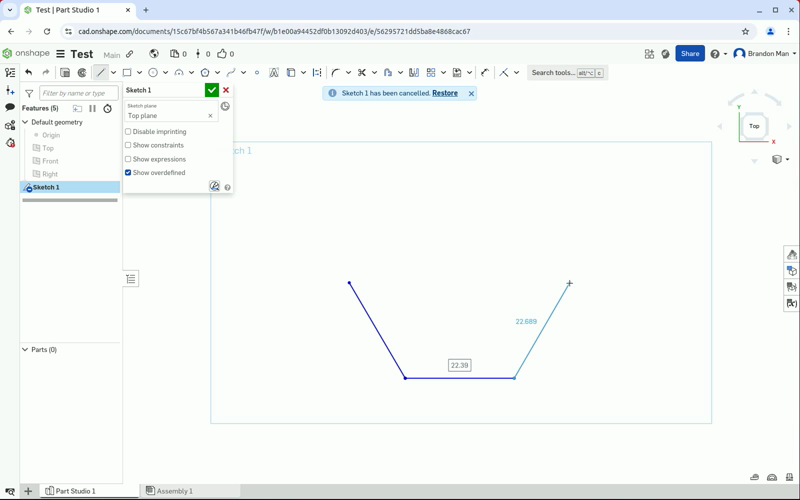
key_down(shift)
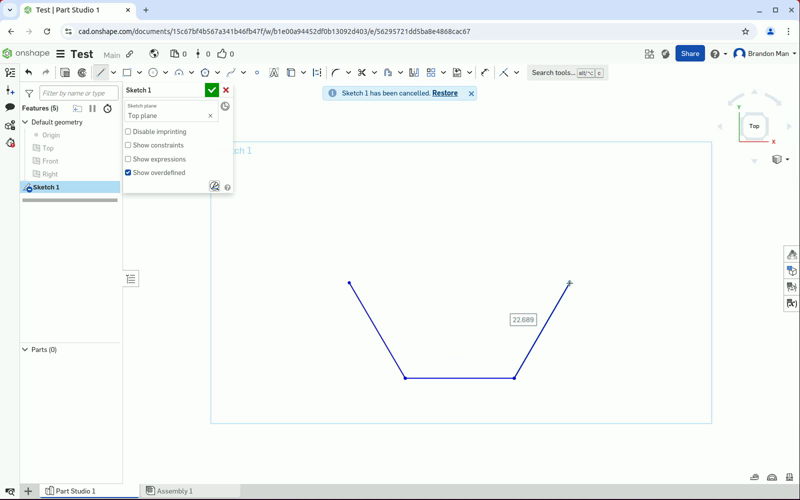
mouse_move(514, 187)
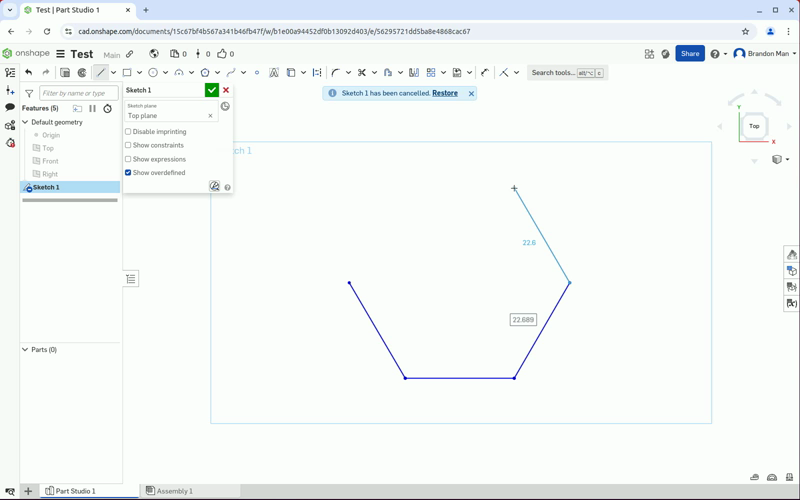
click(514, 187)
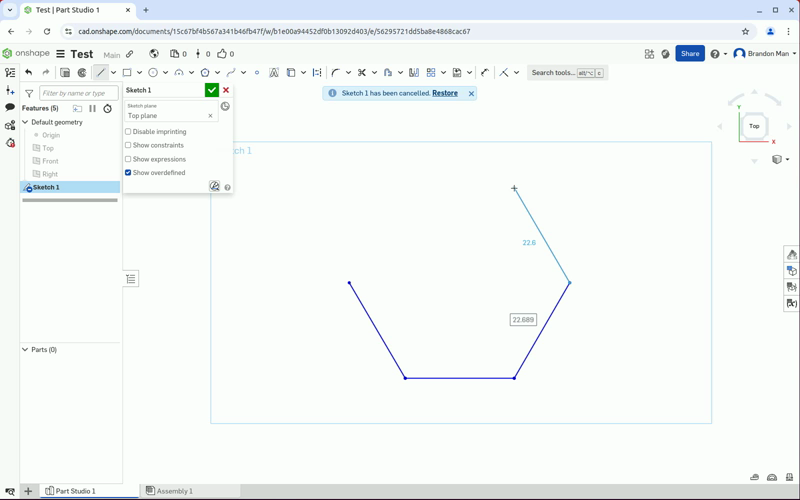
key_up(shift)
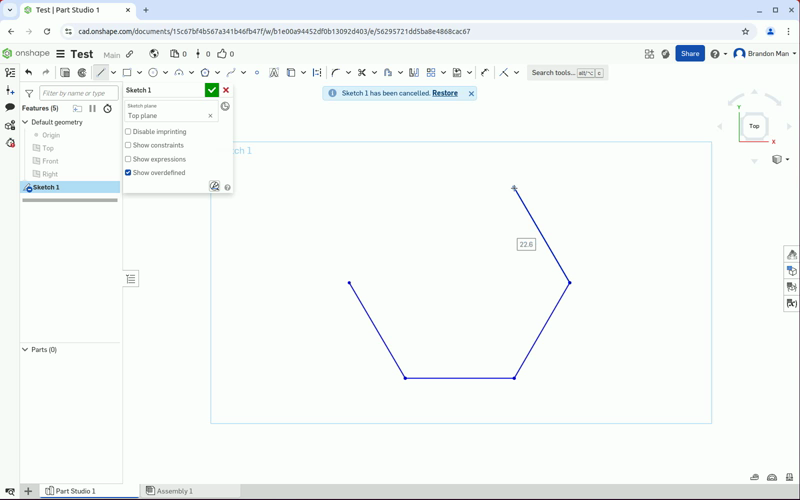
key_down(shift)
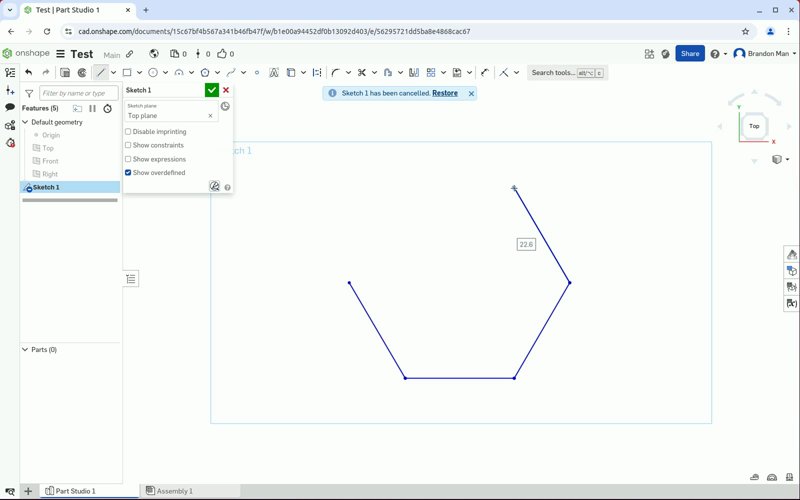
mouse_move(405, 187)
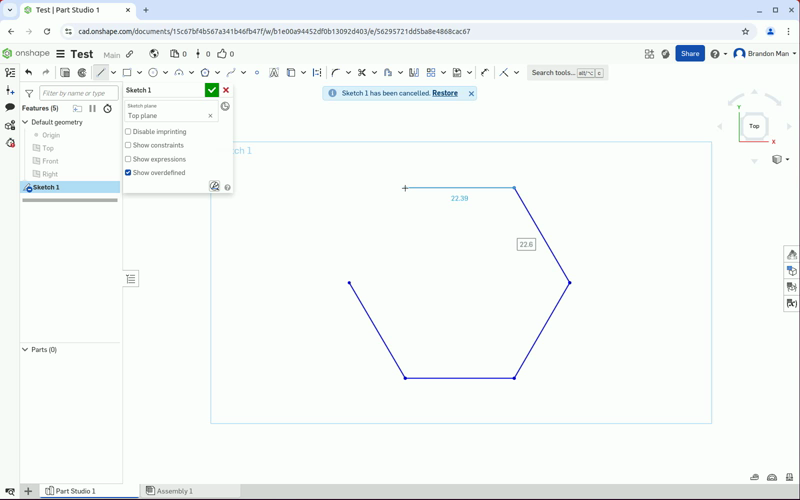
click(405, 187)
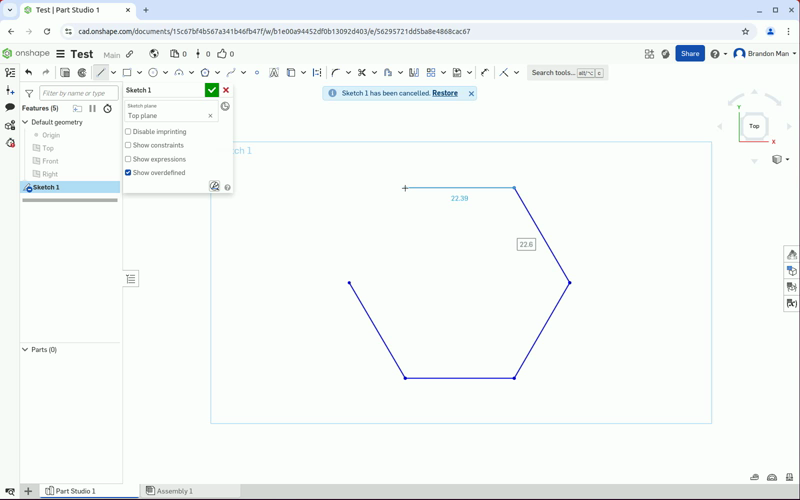
key_up(shift)
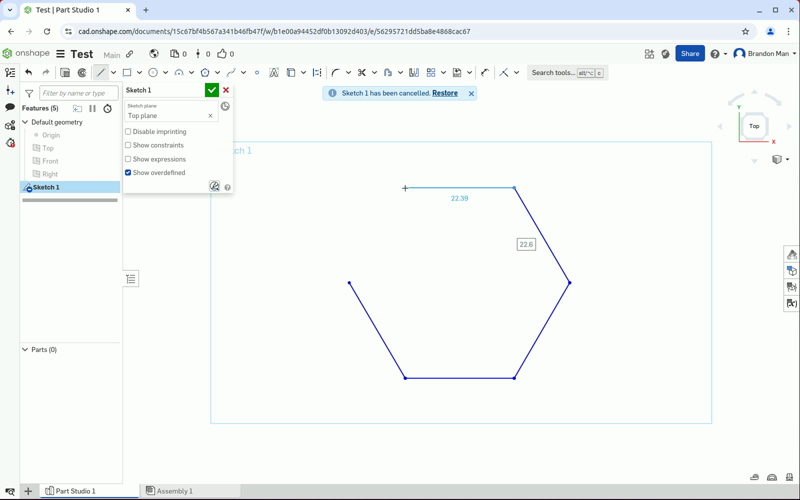
key_down(shift)
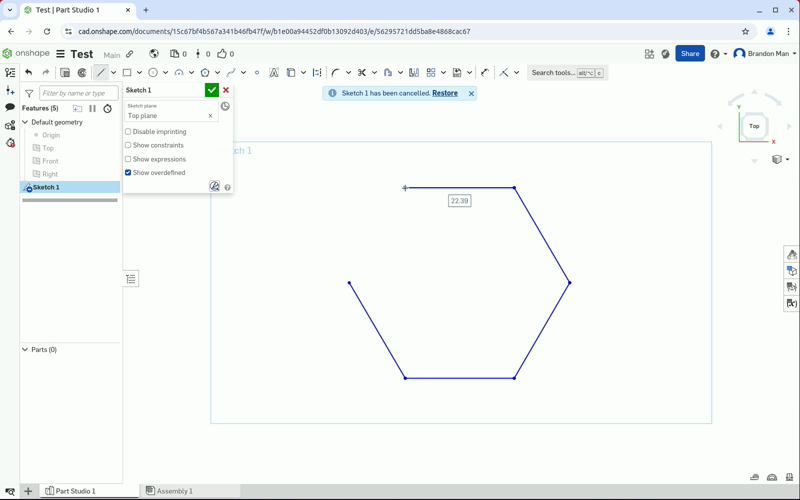
mouse_move(349, 282)
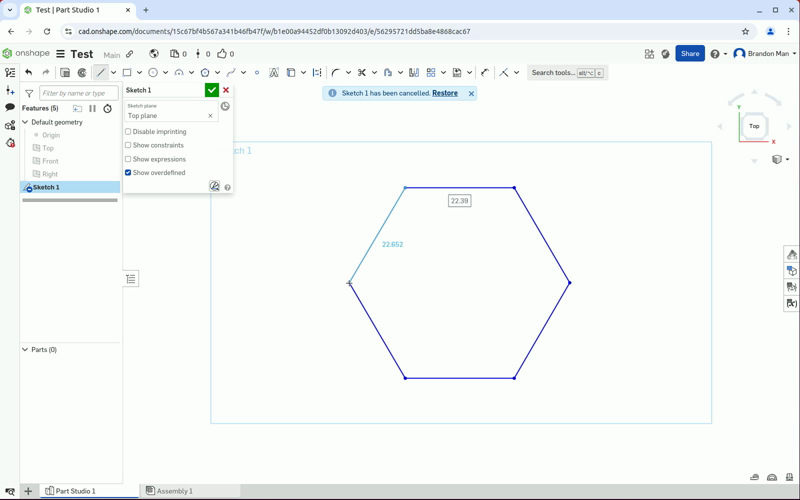
key_up(shift)
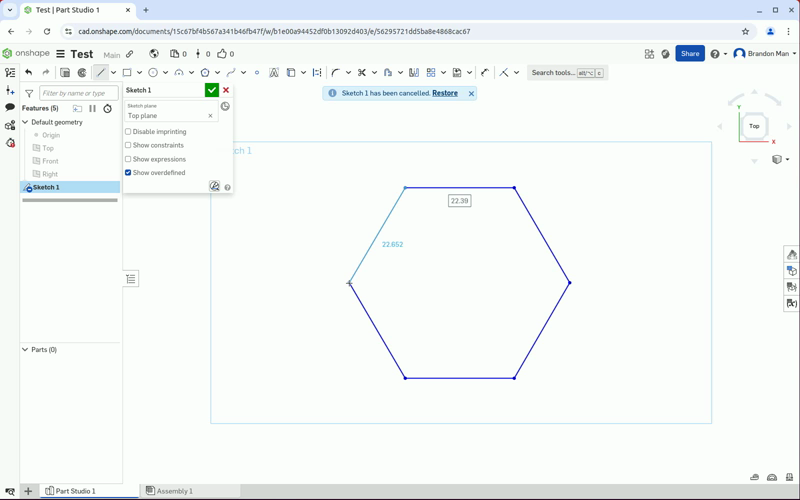
click(349, 282)
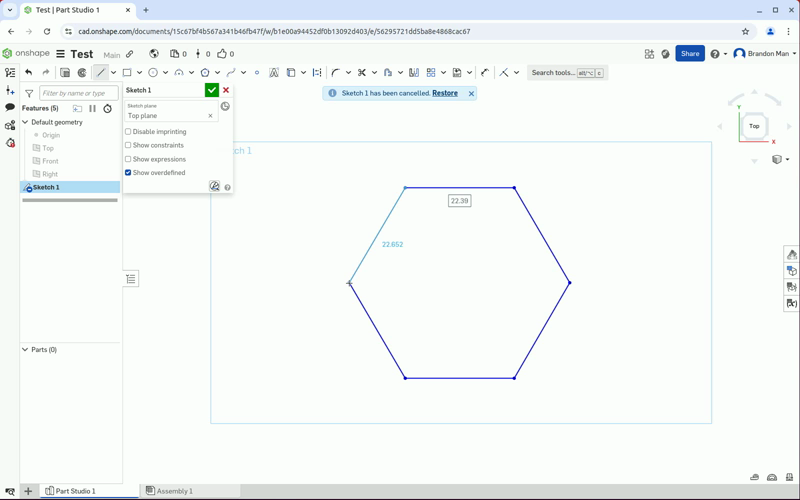
key(esc)
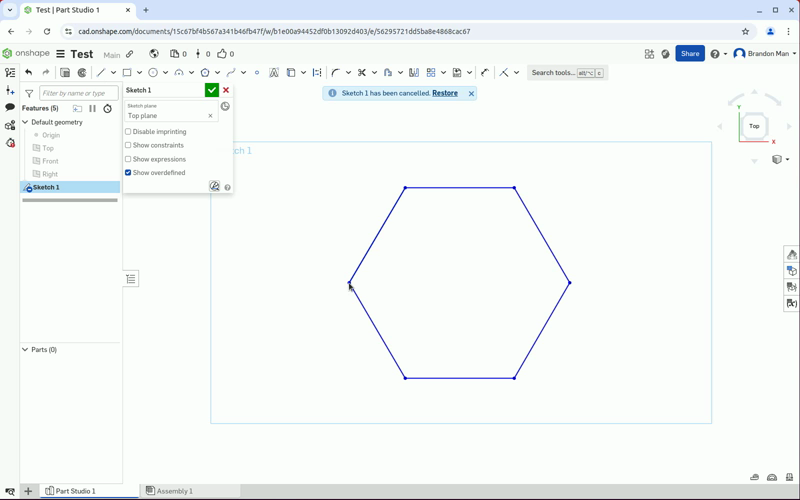
mouse_move(503, 223)
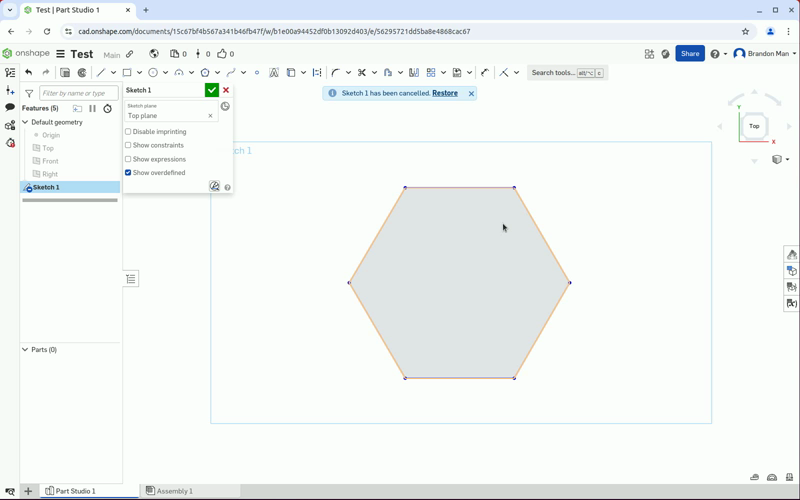
click(503, 223)
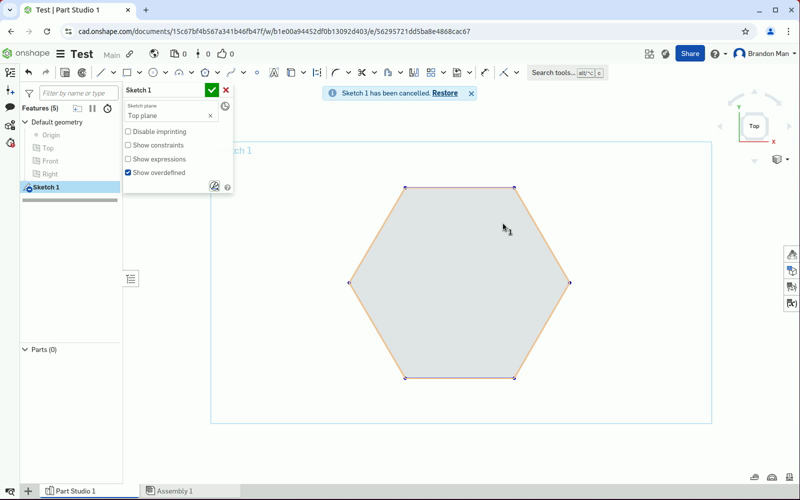
mouse_move(73, 352)
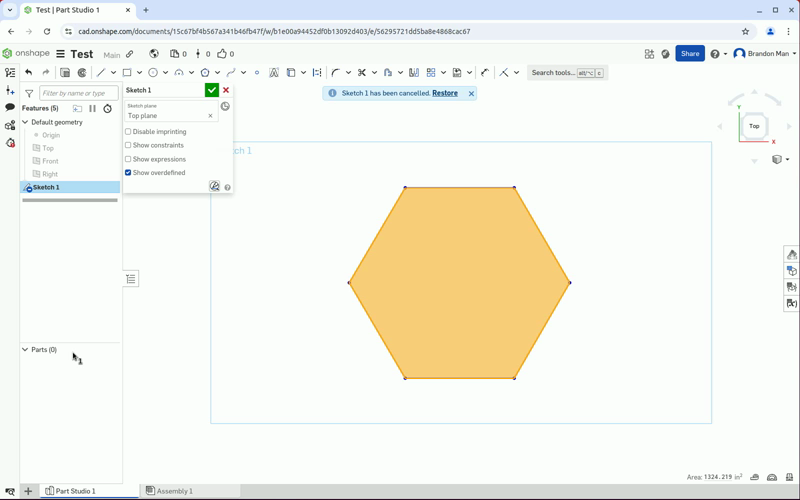
key(shift+y)
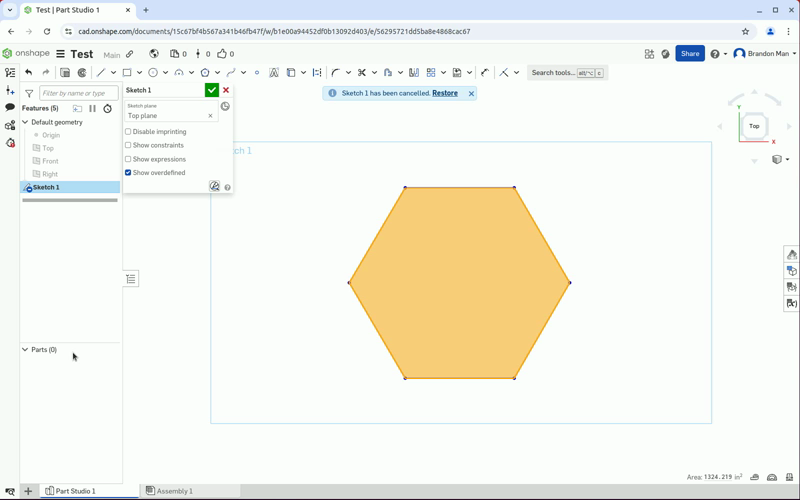
key(shift+e)
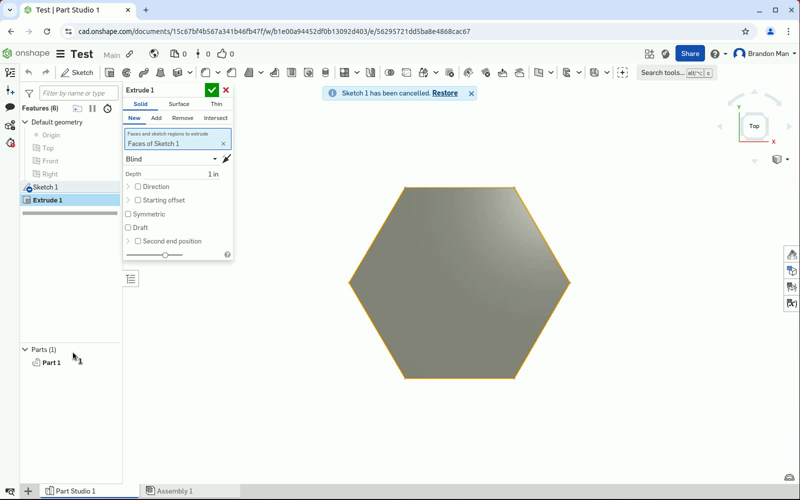
mouse_move(143, 106)
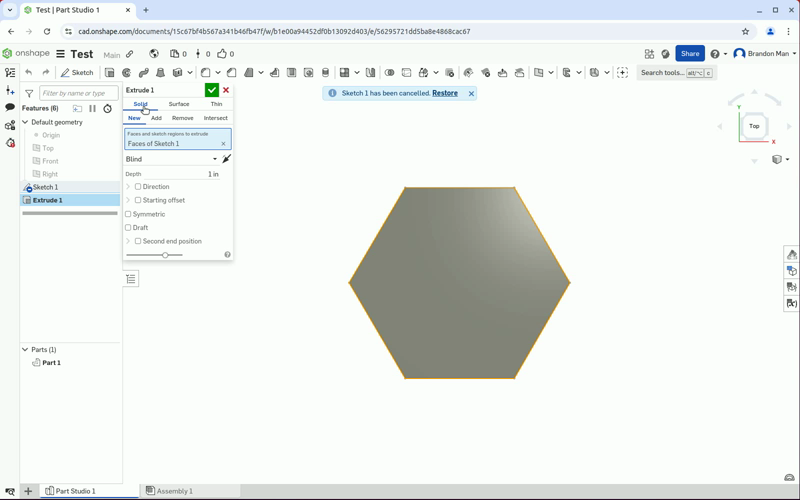
click(143, 106)
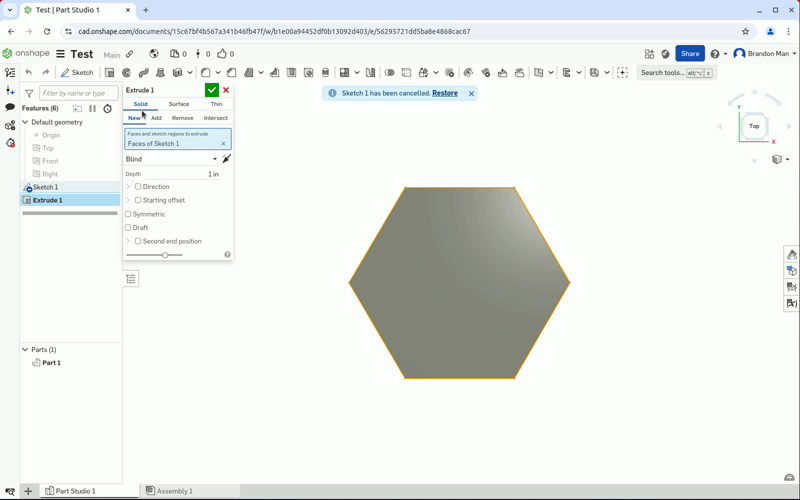
mouse_move(137, 120)
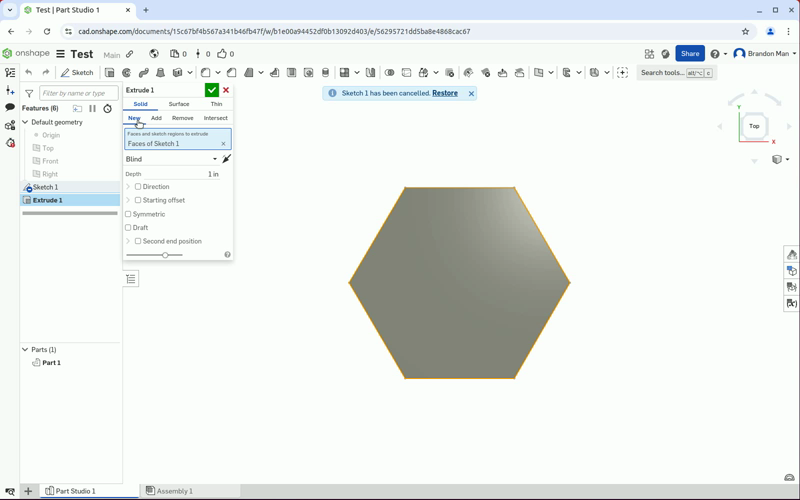
click(137, 120)
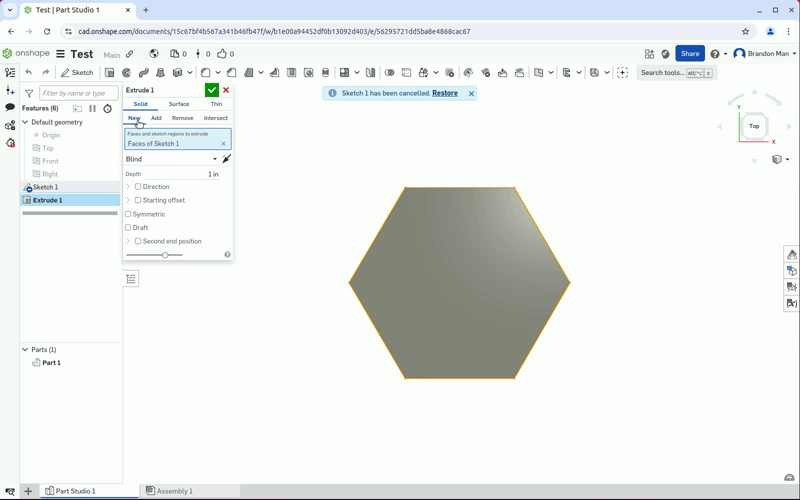
key(tab, 4)
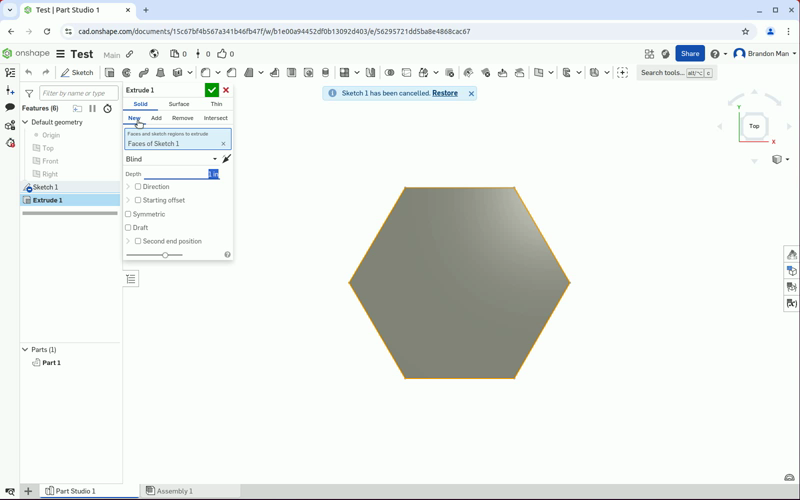
text(15.405)
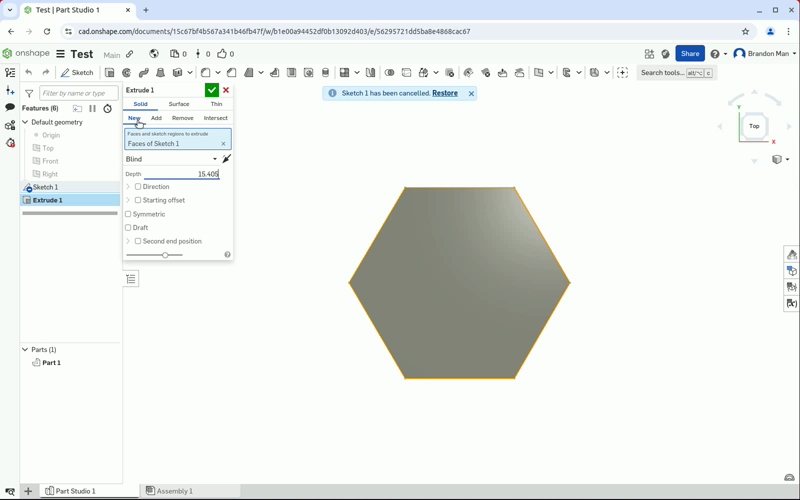
key(enter)
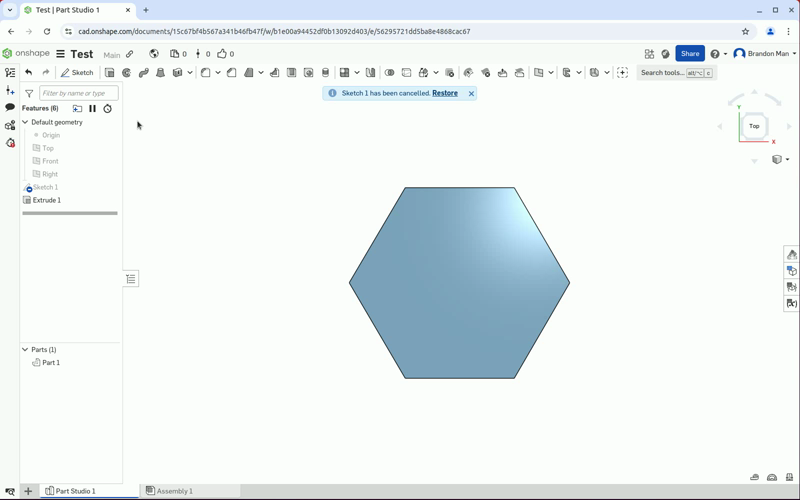
key(shift+h)
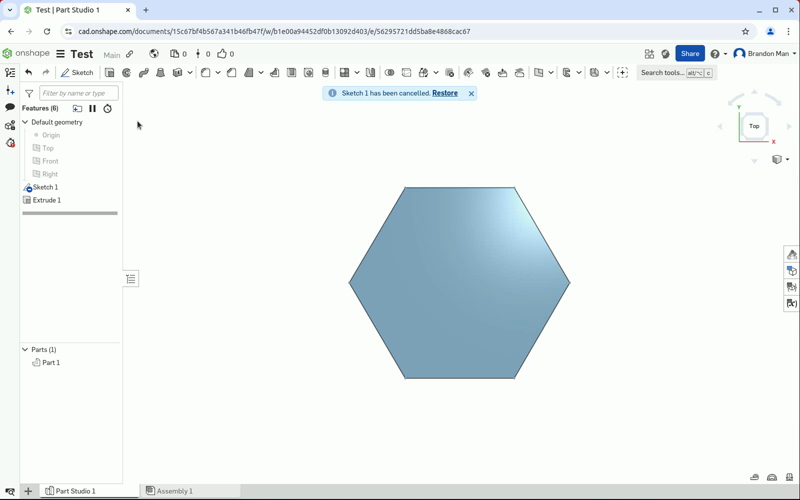
key(shift+h)
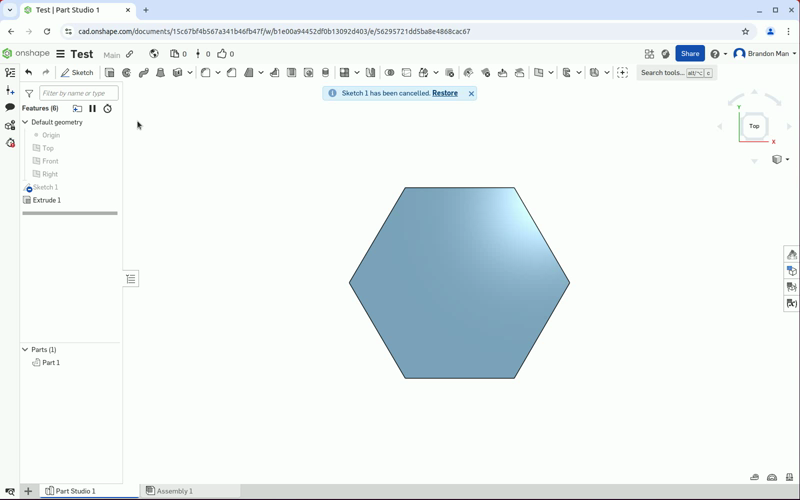
mouse_move(73, 189)
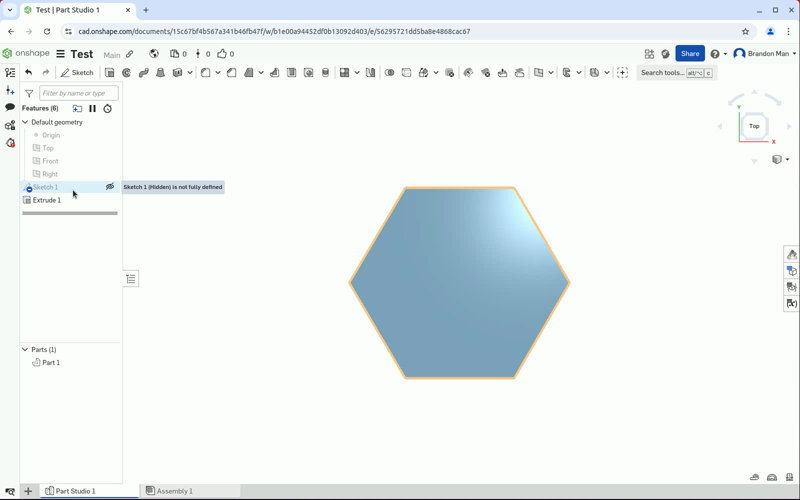
click(73, 189)
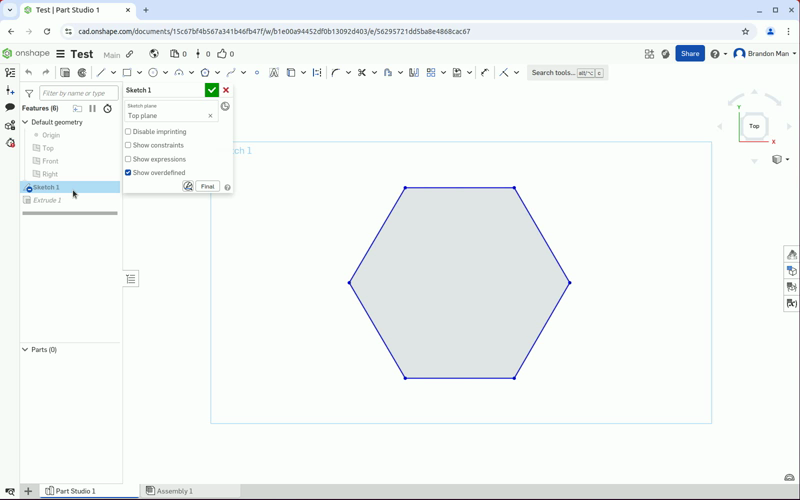
mouse_move(229, 92)
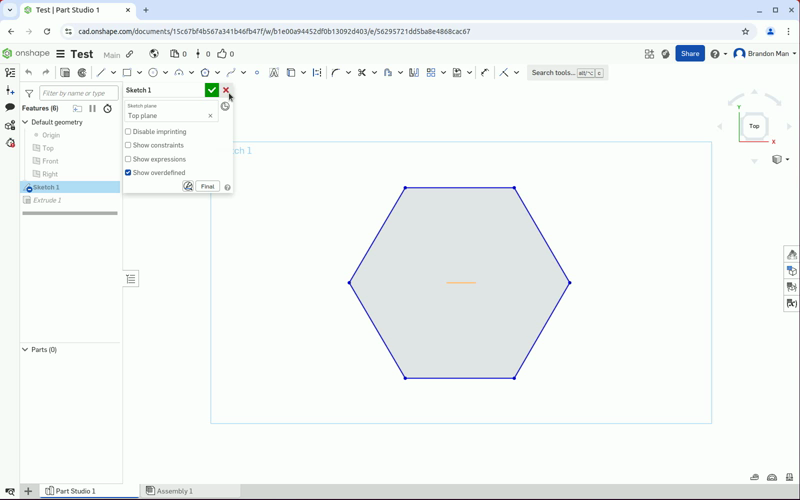
click(229, 92)
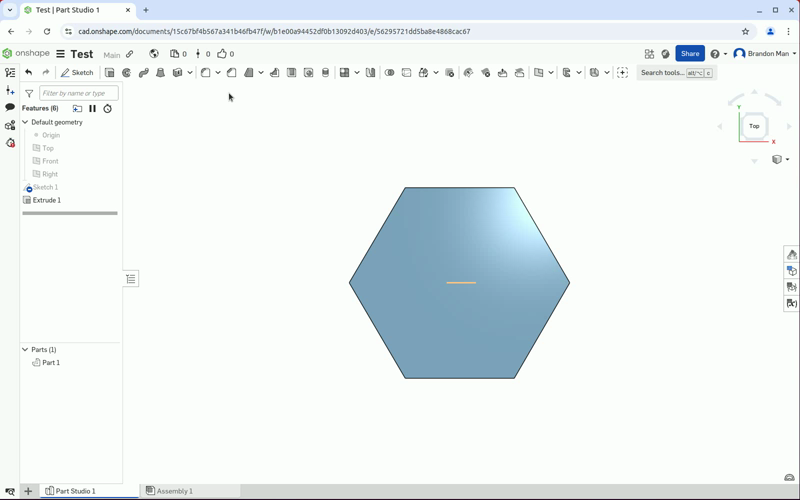
mouse_move(541, 75)
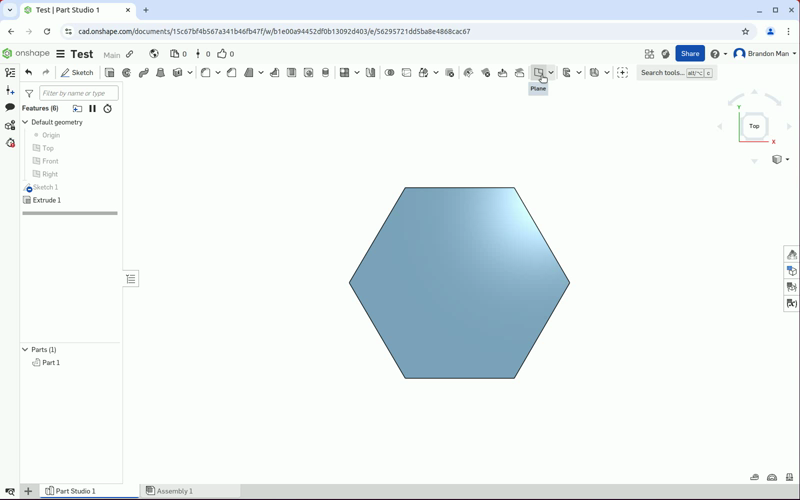
click(541, 75)
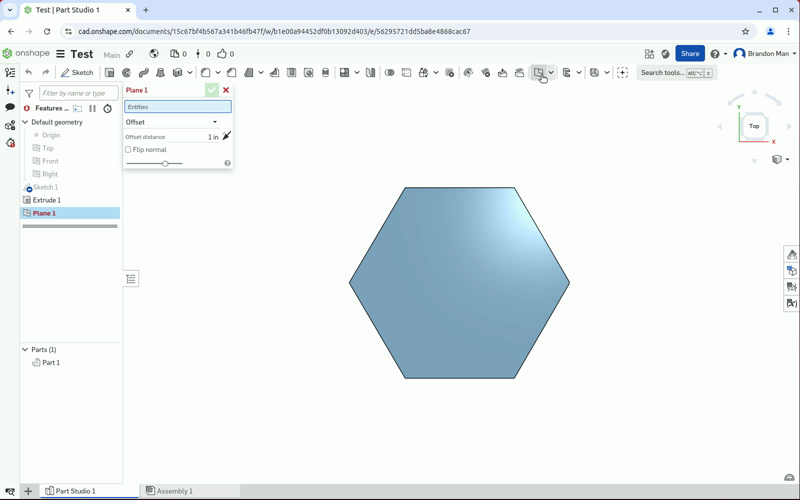
mouse_move(73, 150)
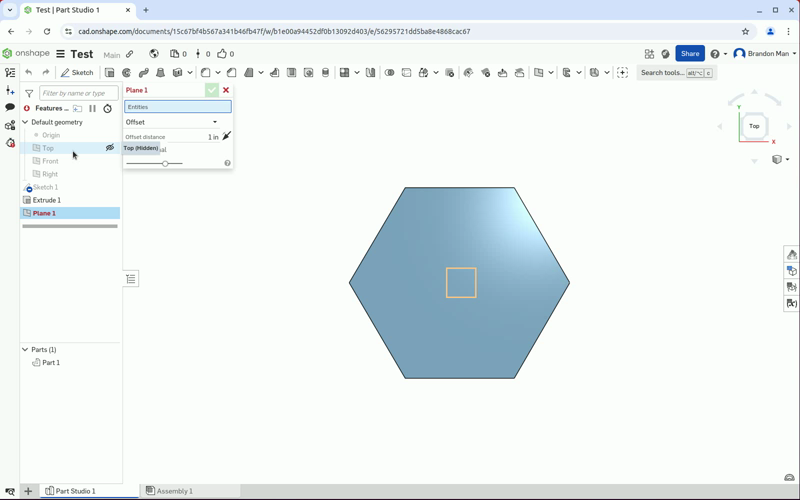
click(73, 150)
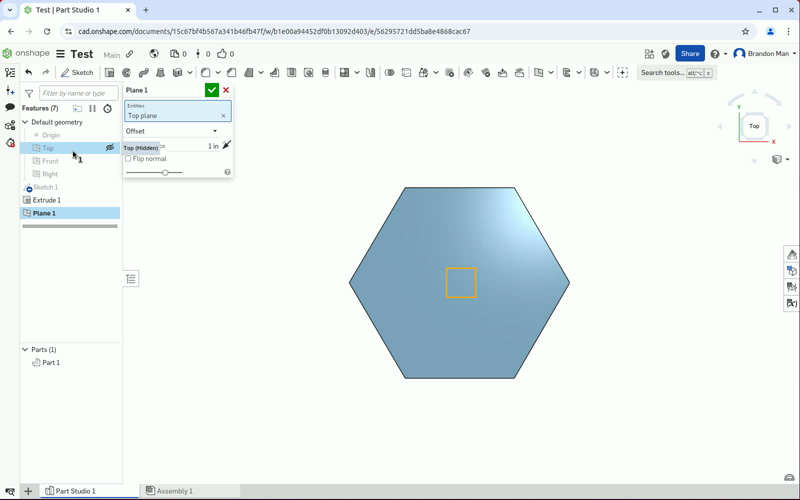
key(tab, 2)
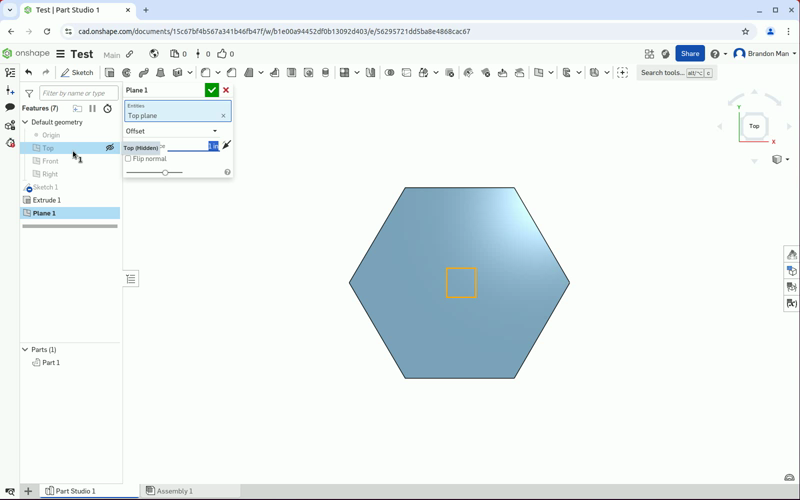
text(15.405)
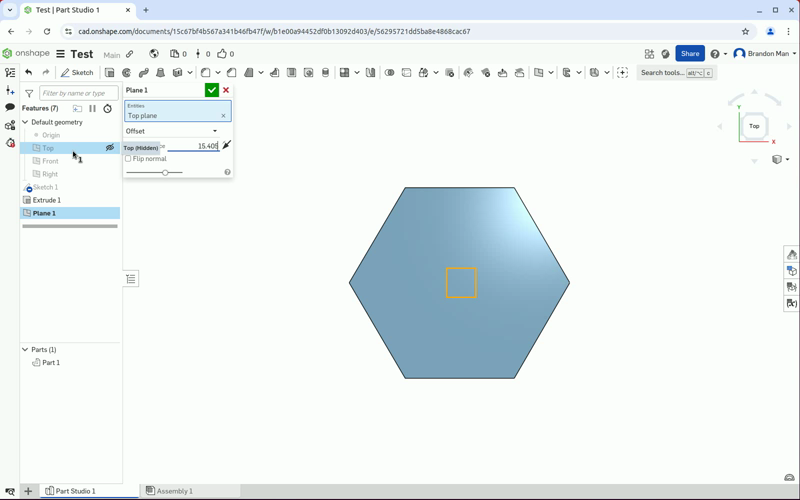
key(enter, 2)
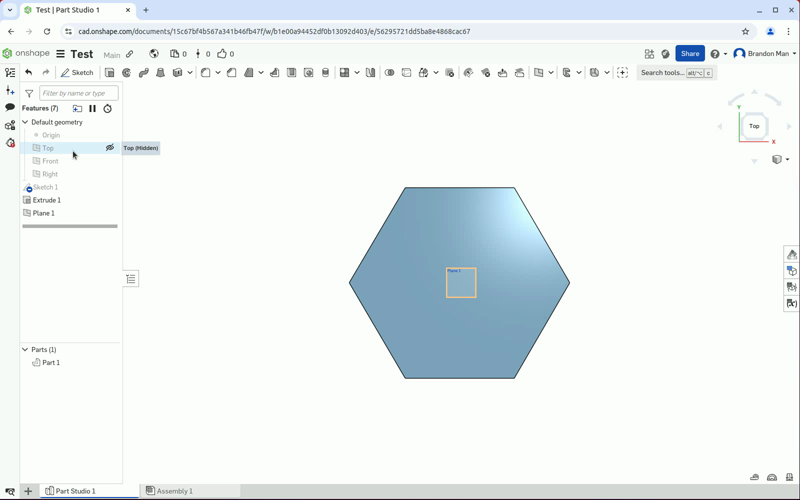
key(shift+s)
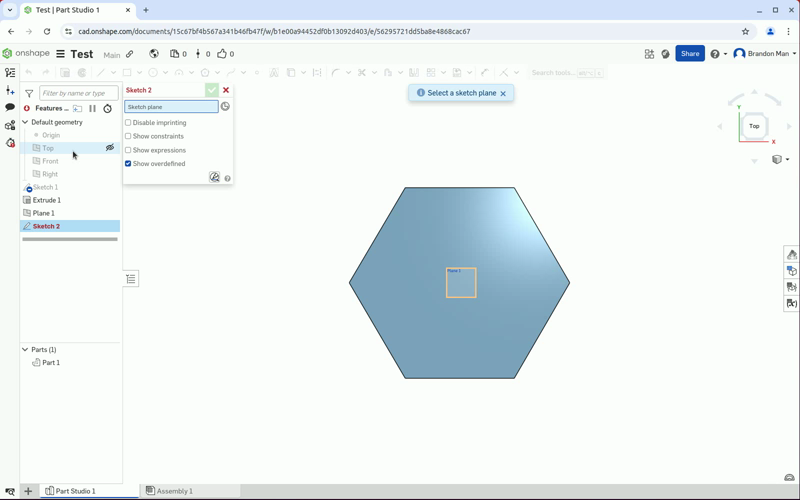
mouse_move(73, 215)
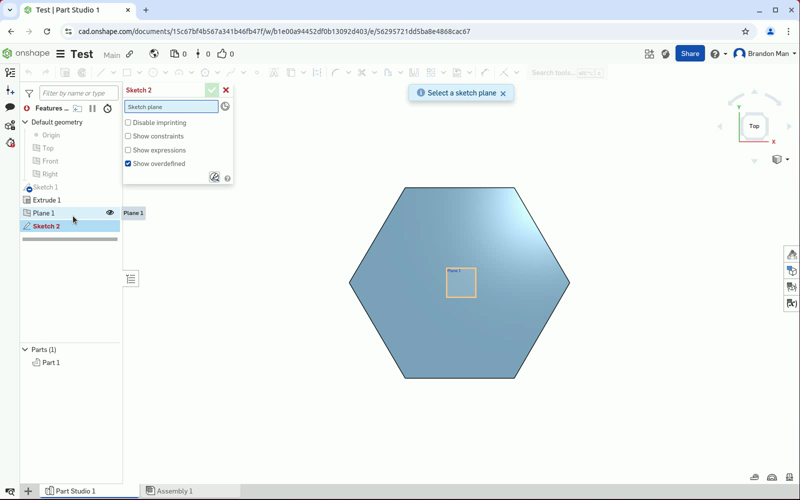
click(73, 215)
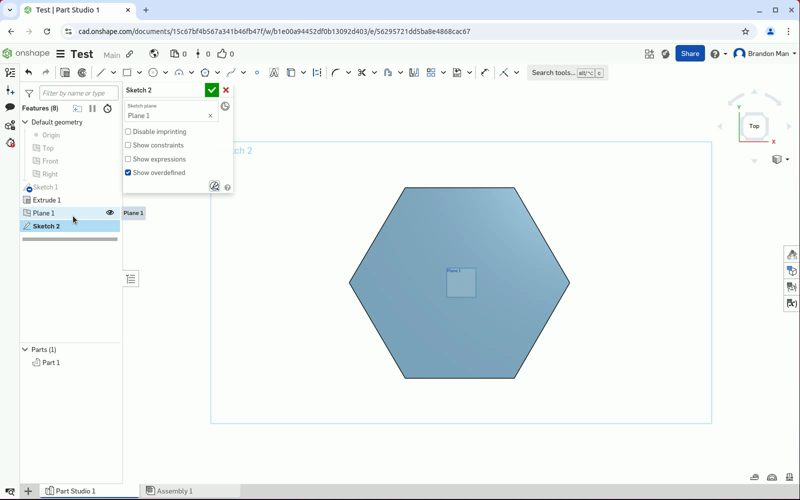
mouse_move(73, 352)
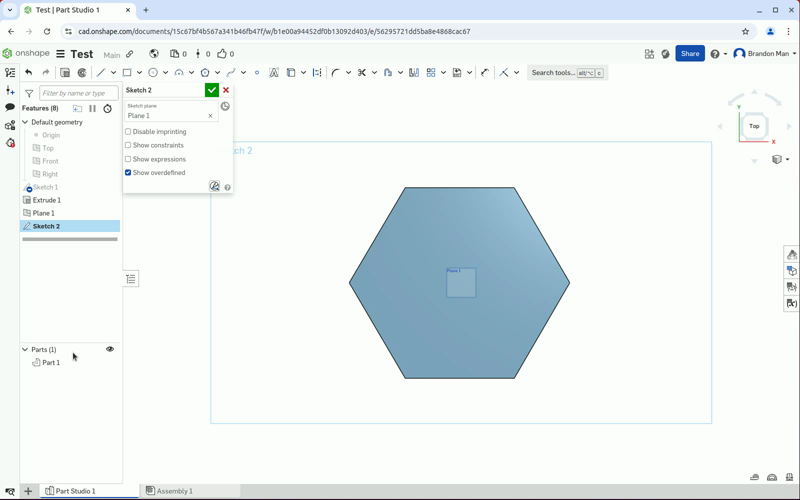
key(y)
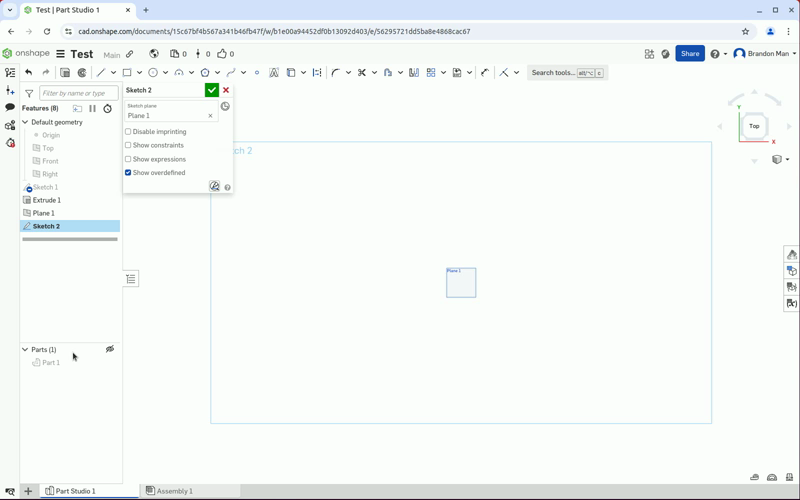
key(c)
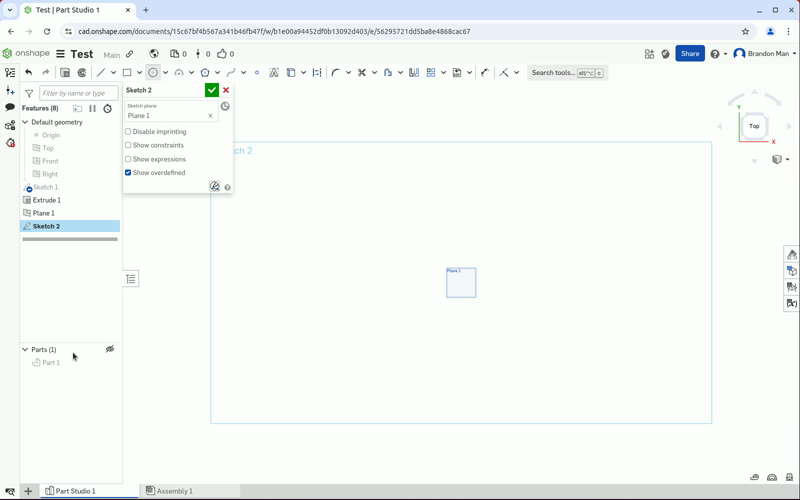
key_down(shift)
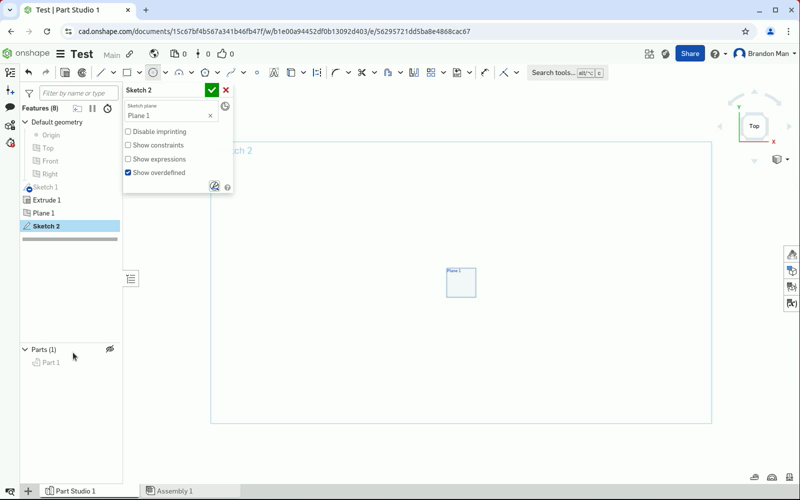
mouse_move(461, 282)
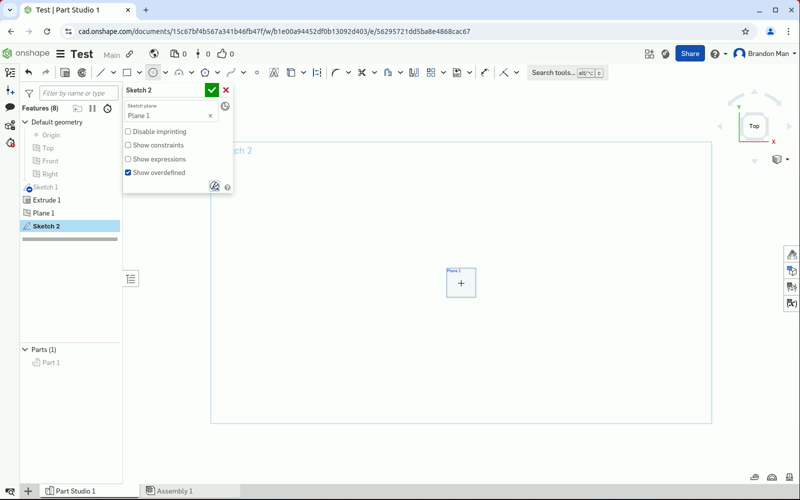
click(461, 282)
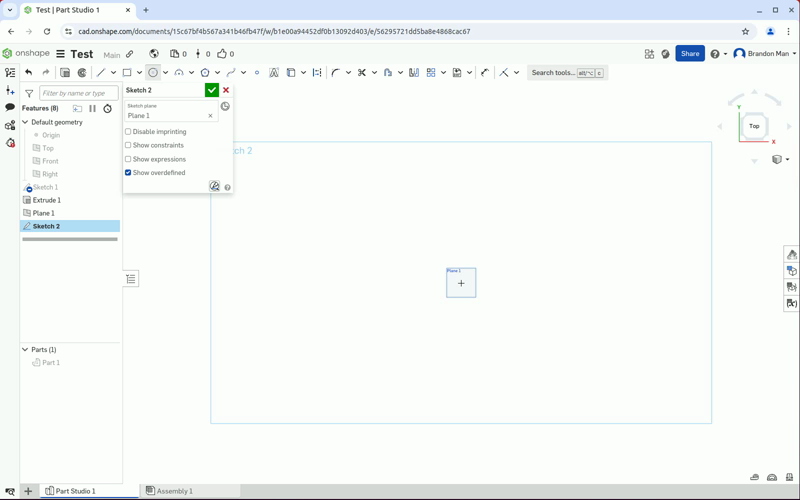
key_up(shift)
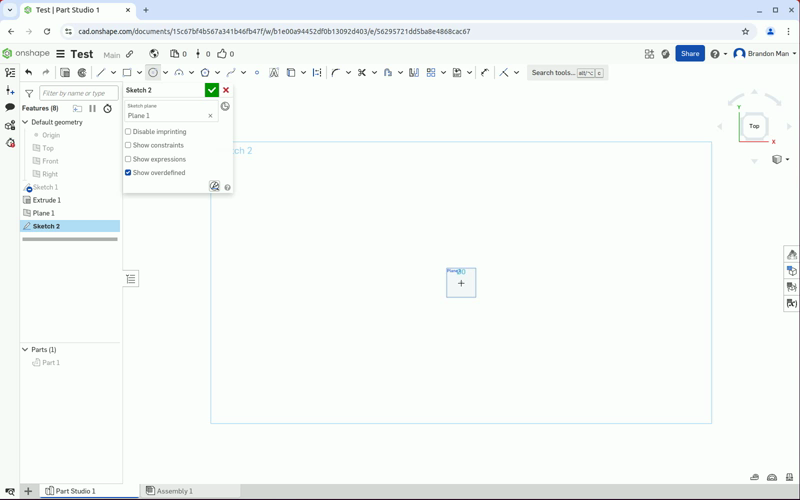
mouse_move(552, 282)
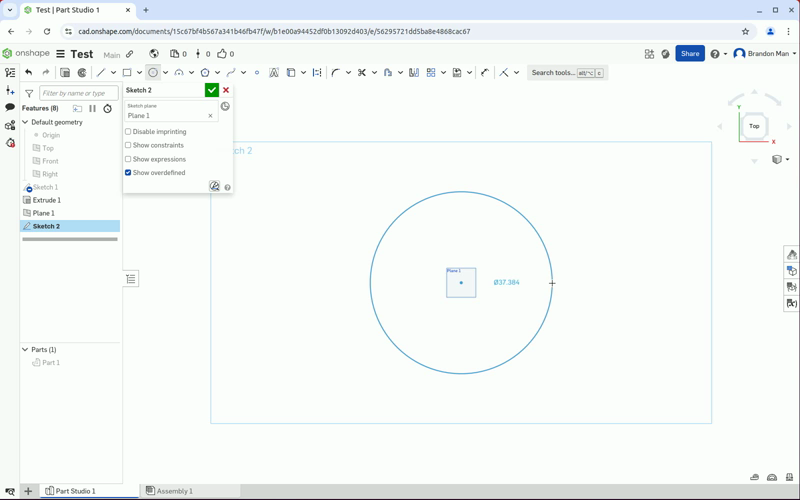
click(552, 282)
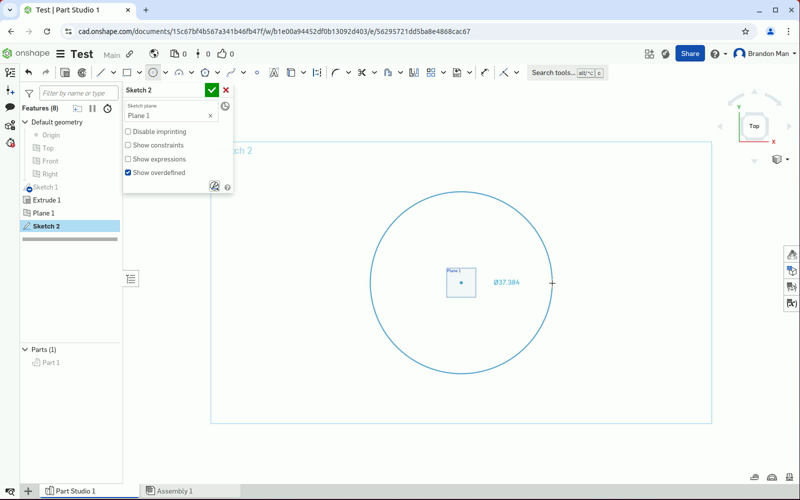
key(esc)
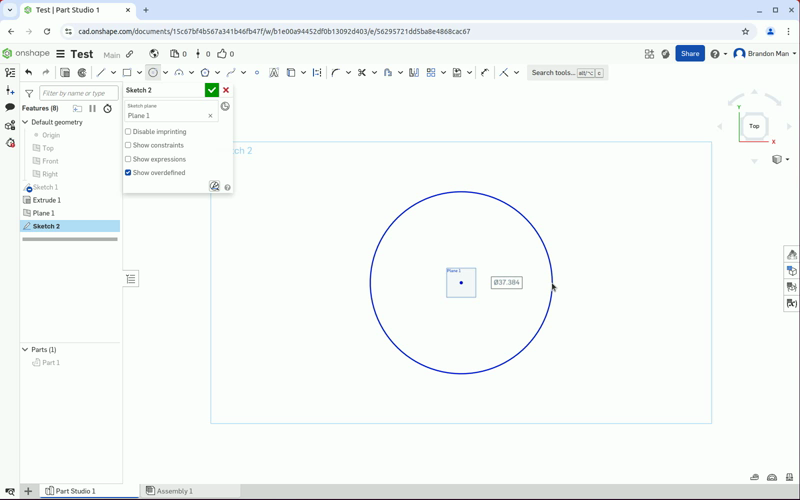
mouse_move(436, 247)
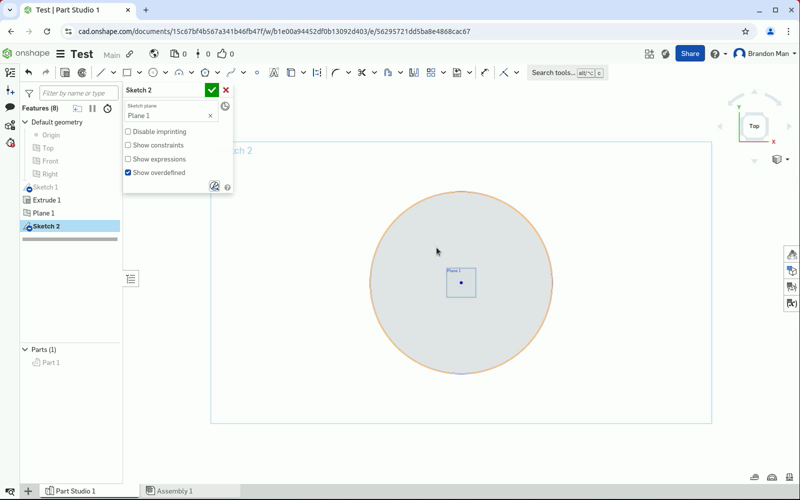
click(436, 247)
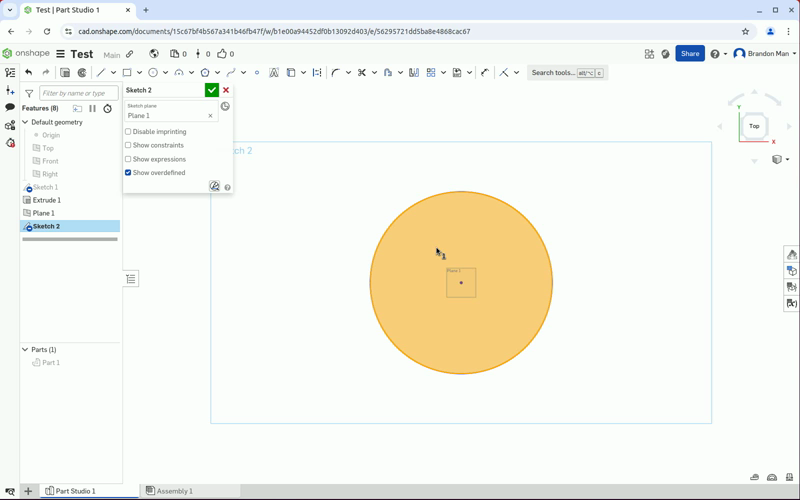
mouse_move(73, 352)
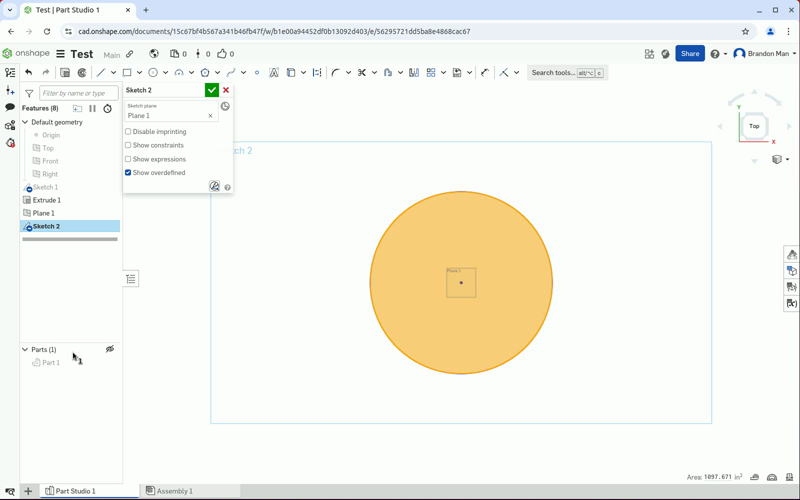
key(shift+y)
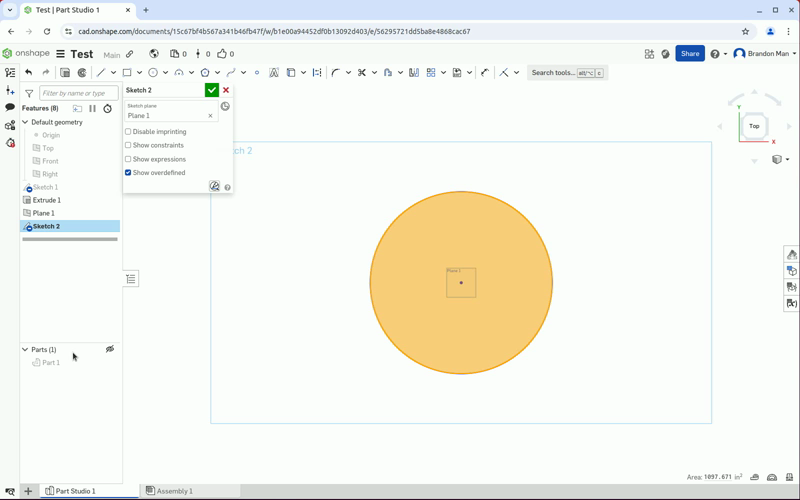
key(shift+e)
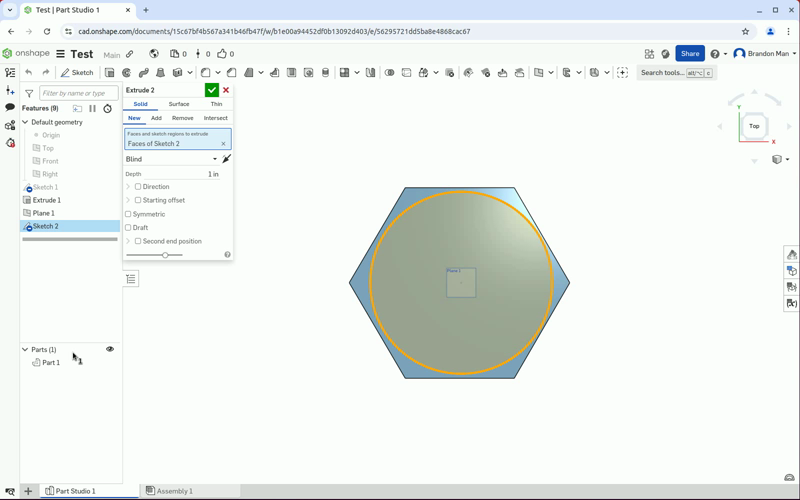
mouse_move(143, 106)
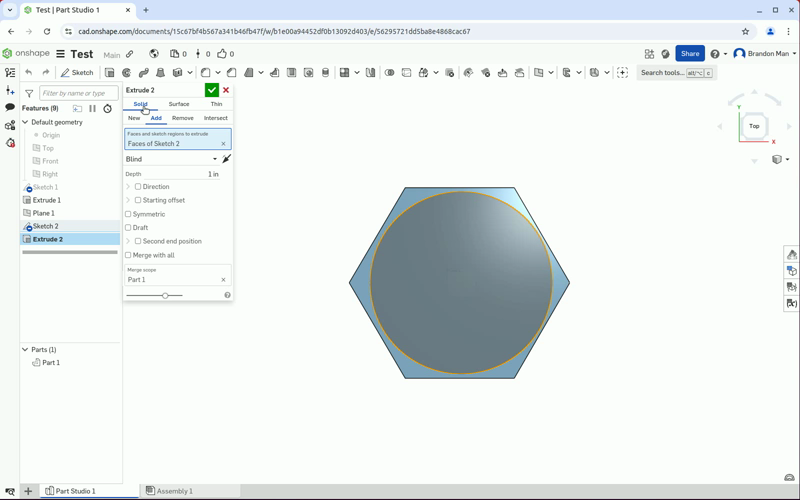
click(143, 106)
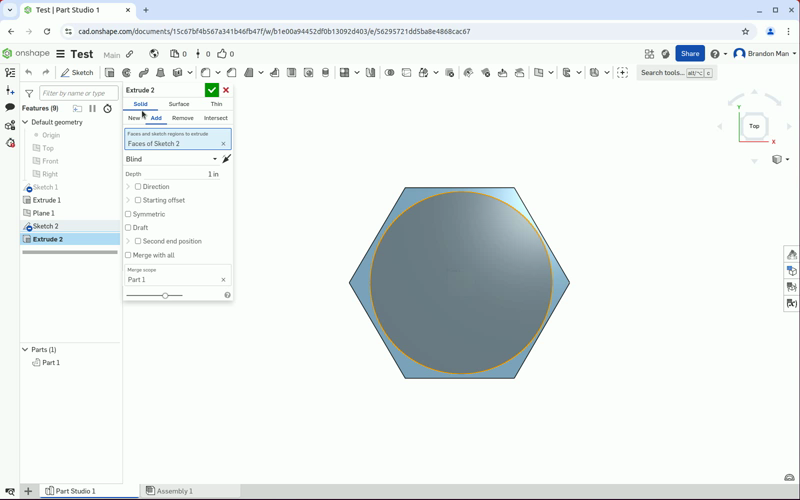
mouse_move(137, 120)
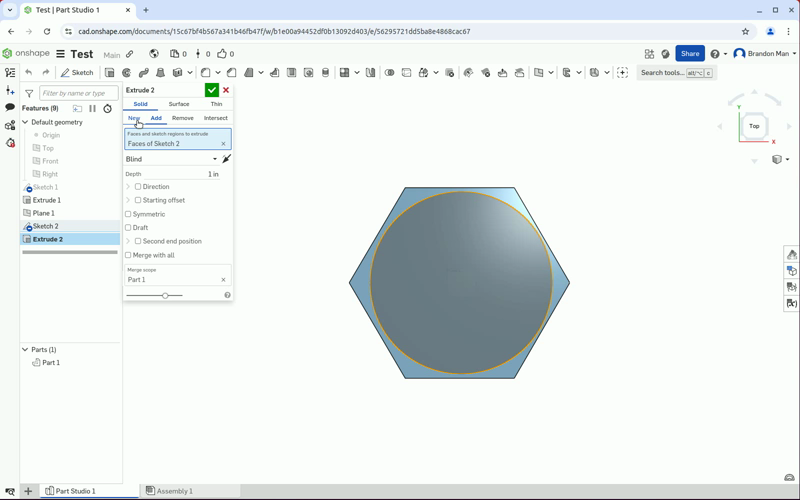
click(137, 120)
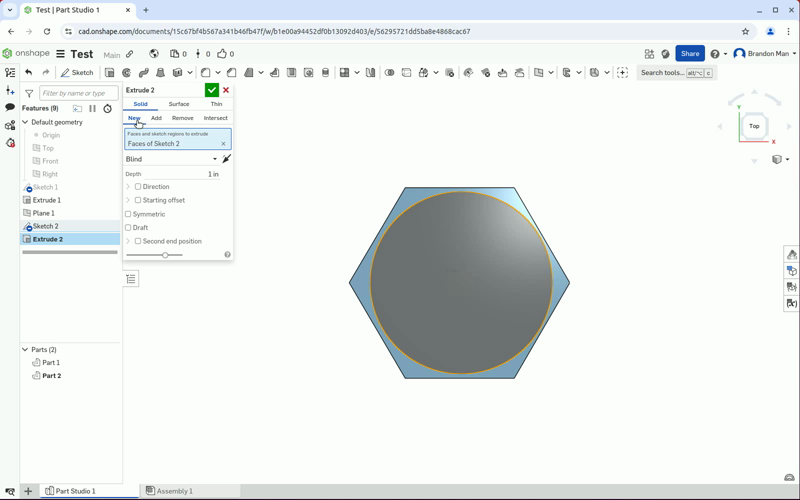
key(tab, 4)
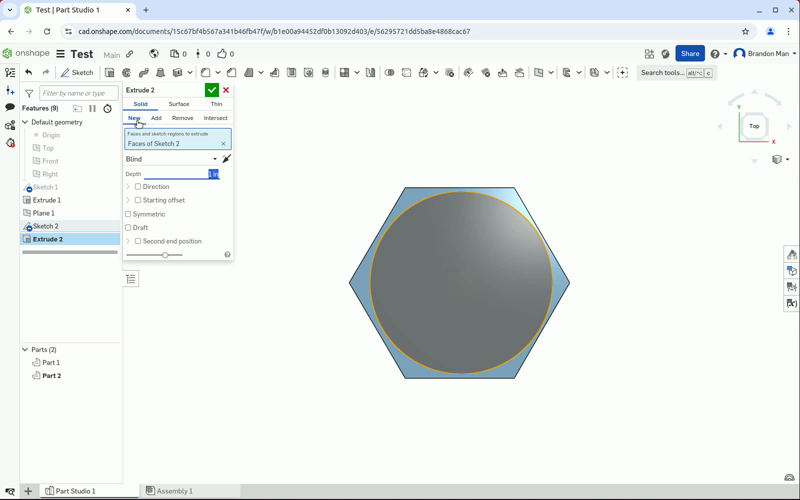
text(7.703)
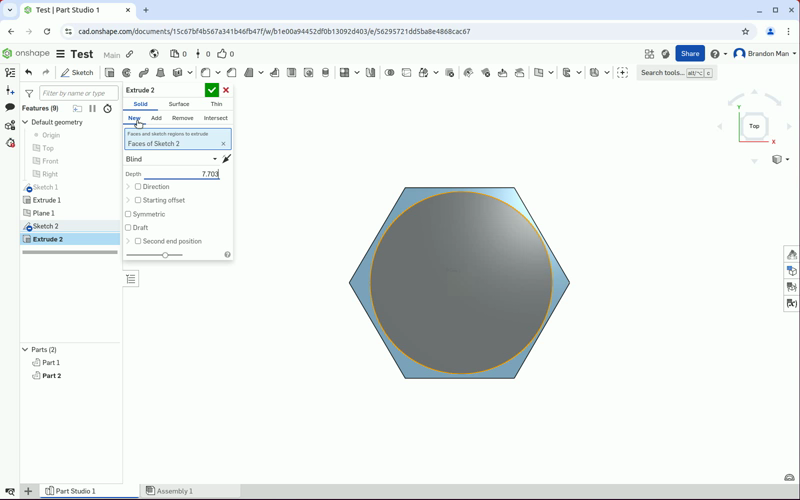
key(enter)
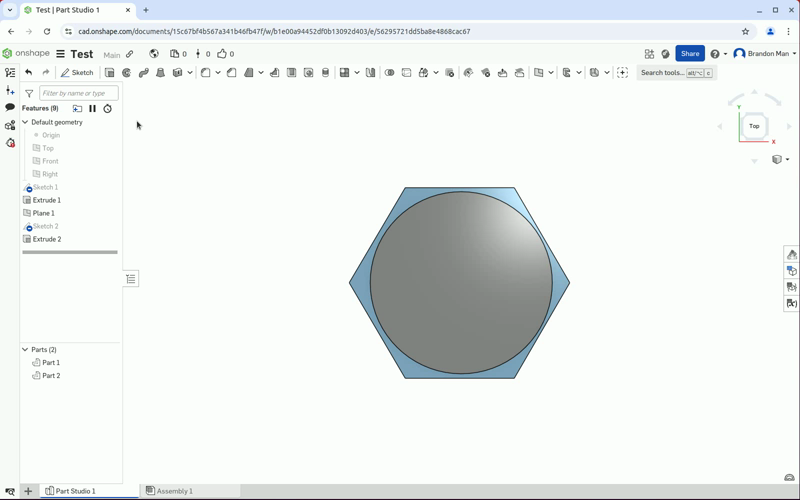
key(shift+h)
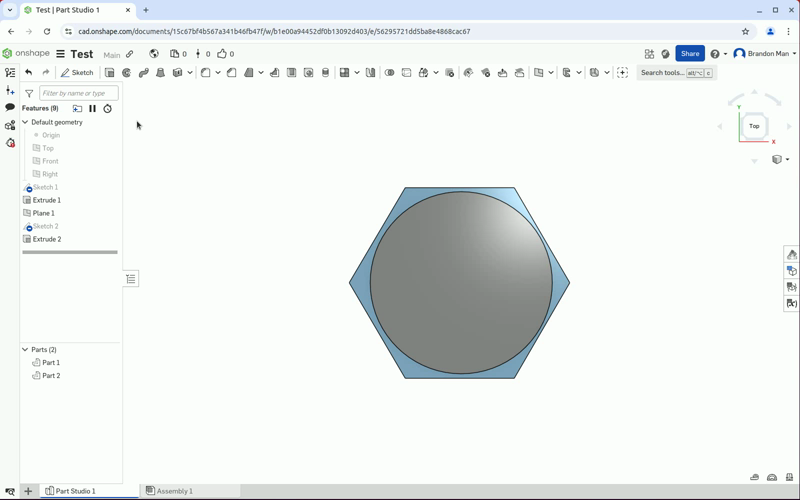
key(shift+h)
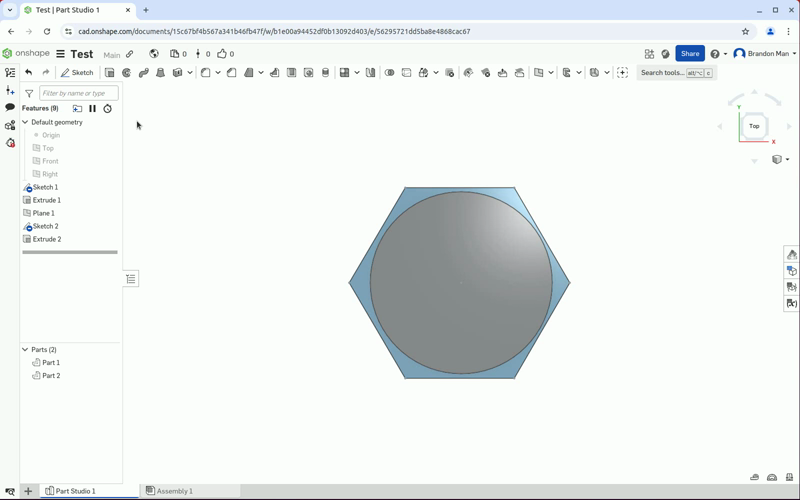
key(shift+7)
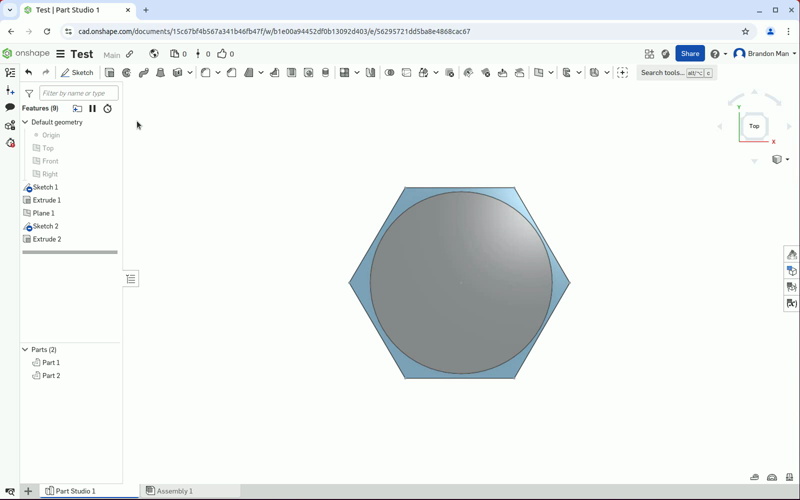
key(up, 3)
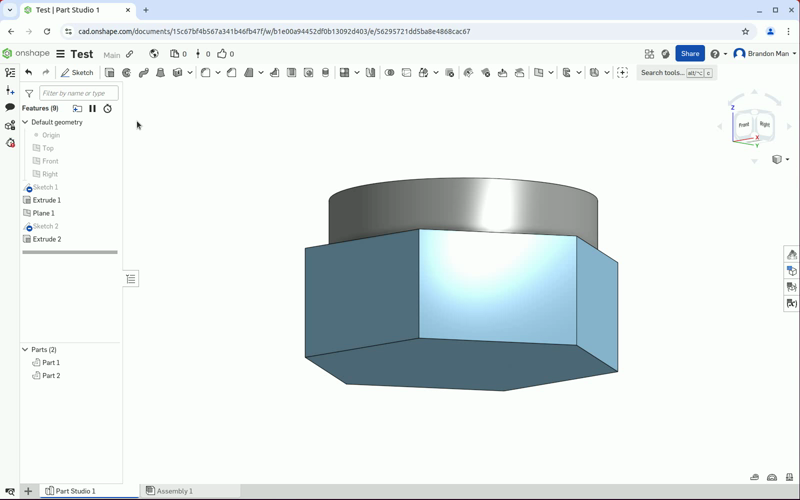
key(left, 3)
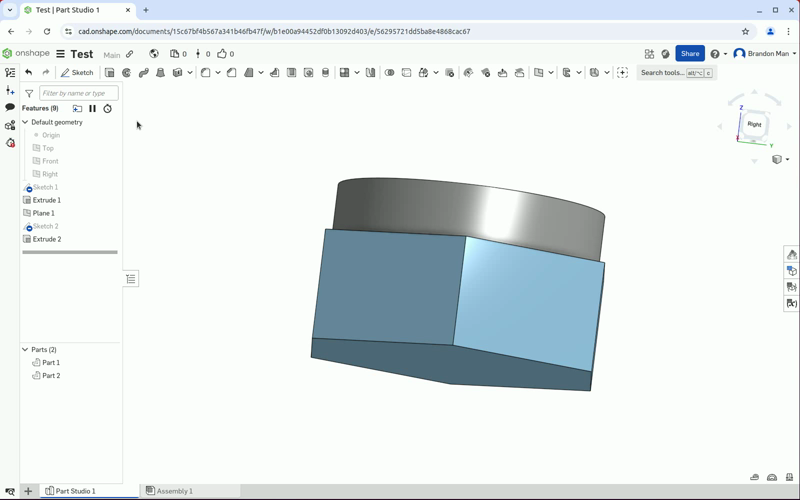
key(right, 3)
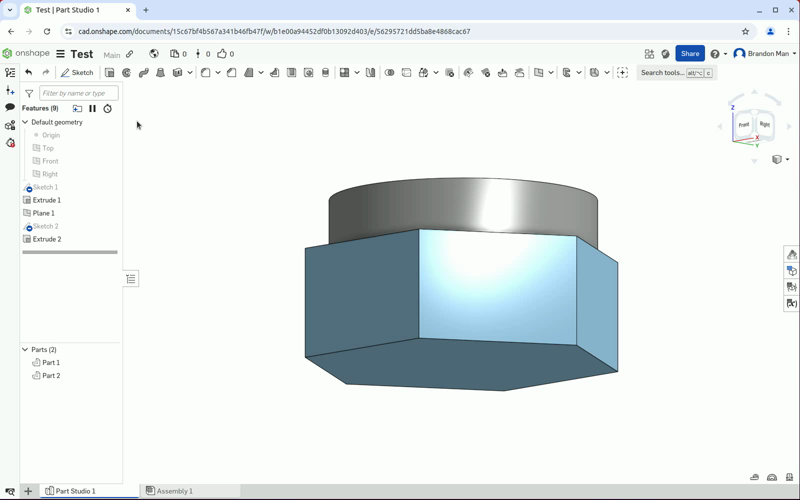
key(down, 3)
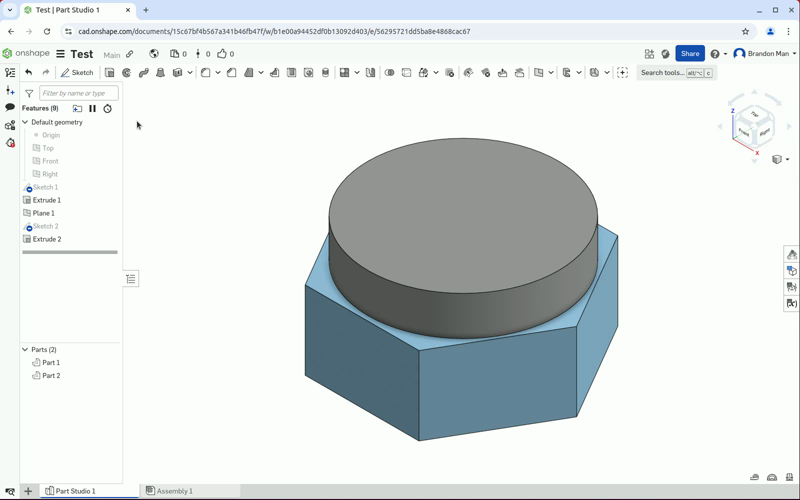
mouse_move(73, 189)
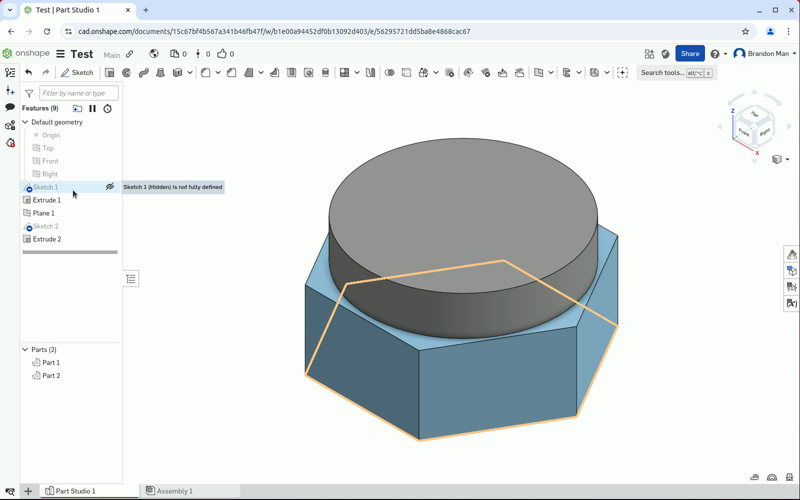
click(73, 189)